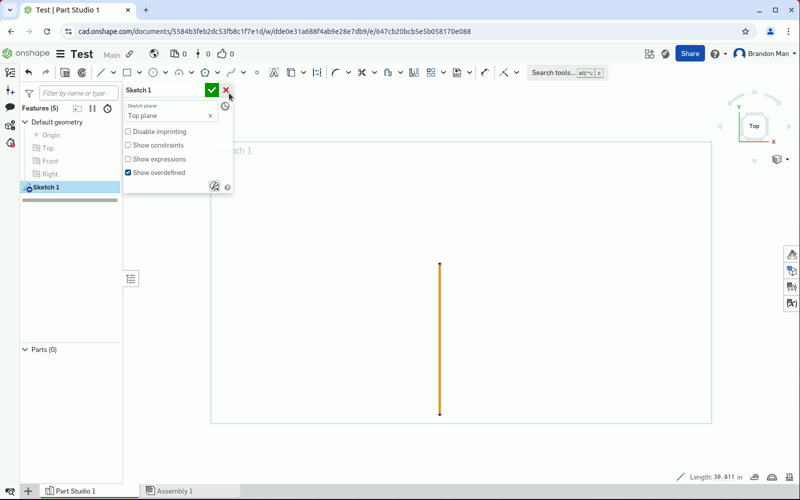
key(shift+h)
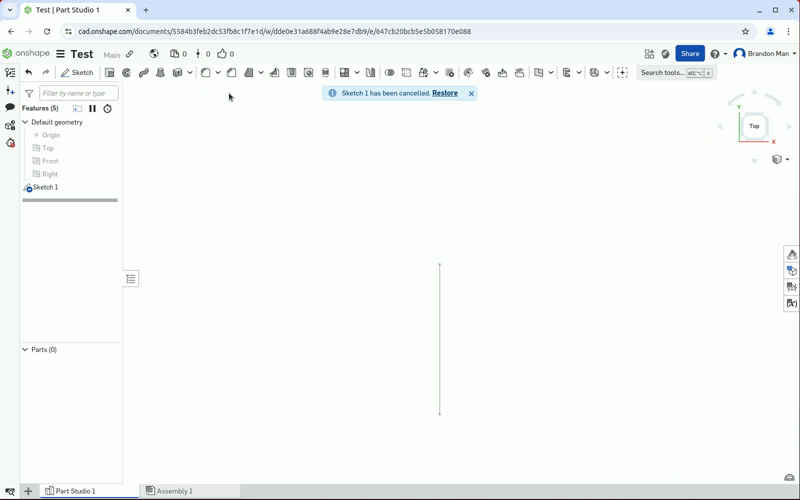
key(shift+s)
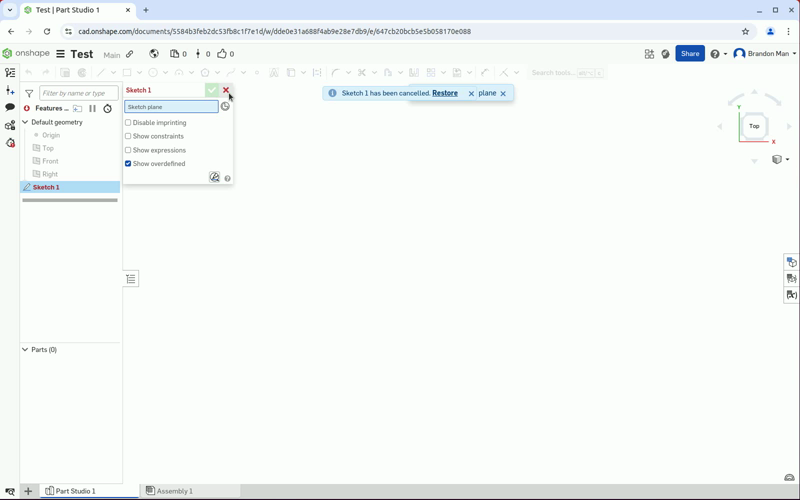
mouse_move(73, 150)
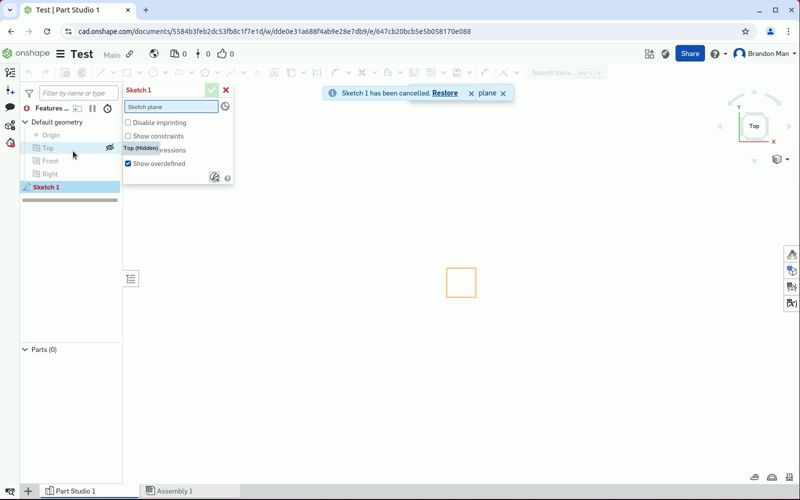
click(73, 150)
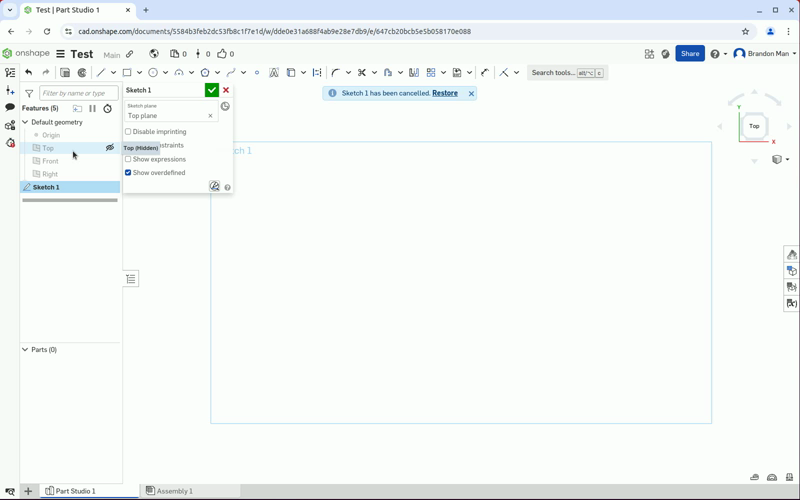
mouse_move(73, 352)
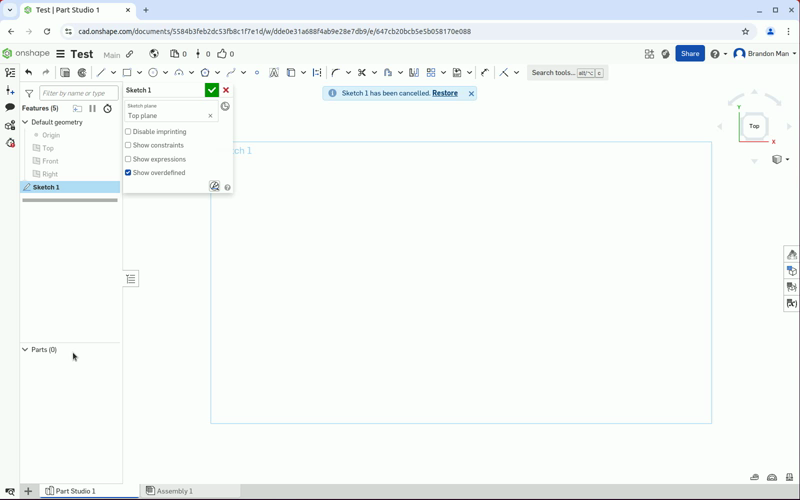
key(y)
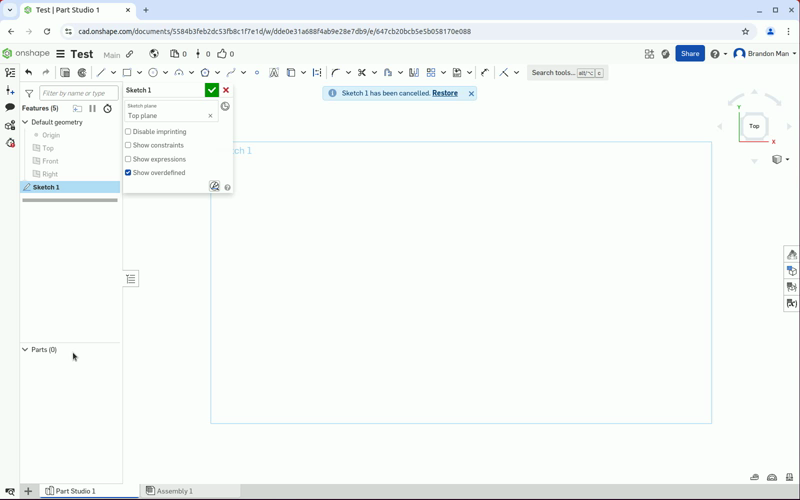
key(c)
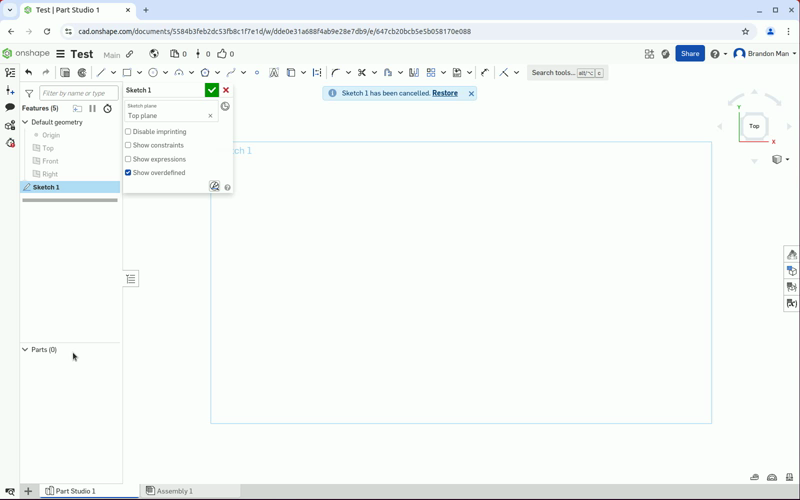
key_down(shift)
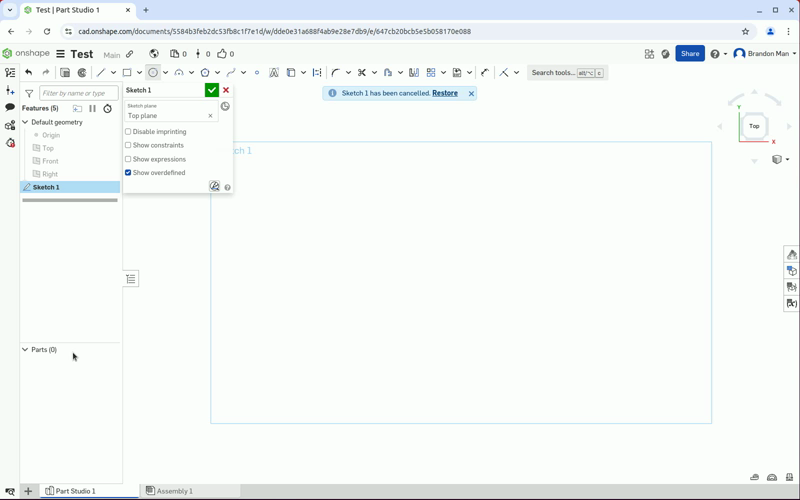
mouse_move(461, 282)
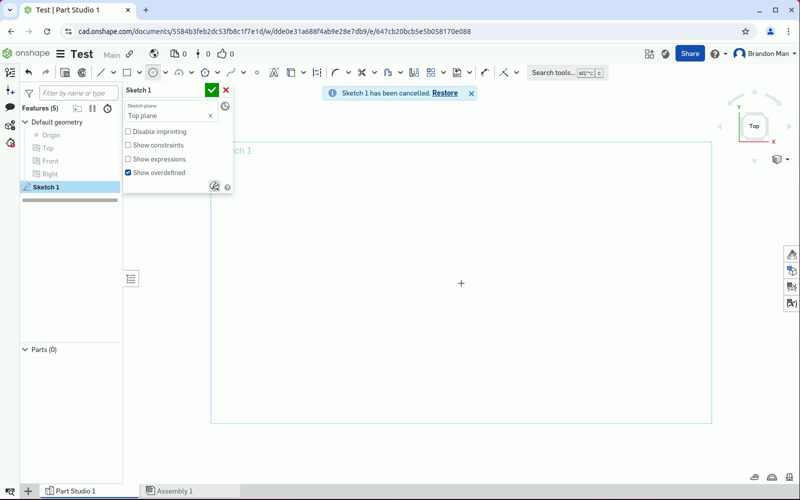
click(461, 282)
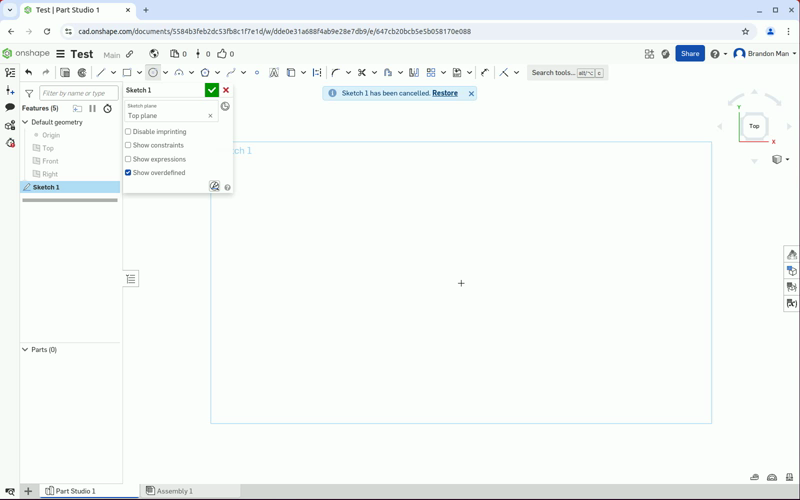
key_up(shift)
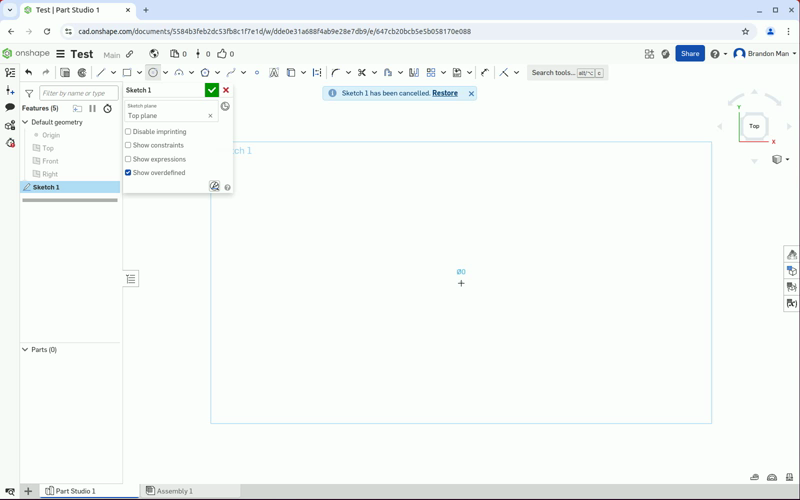
mouse_move(505, 282)
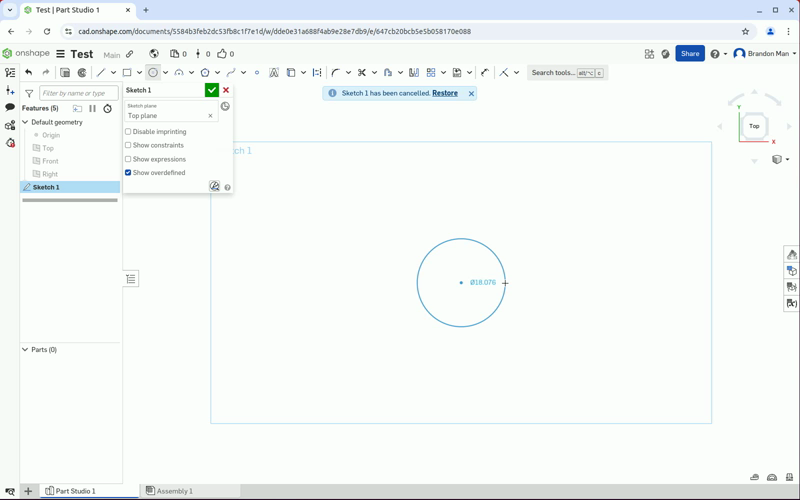
click(505, 282)
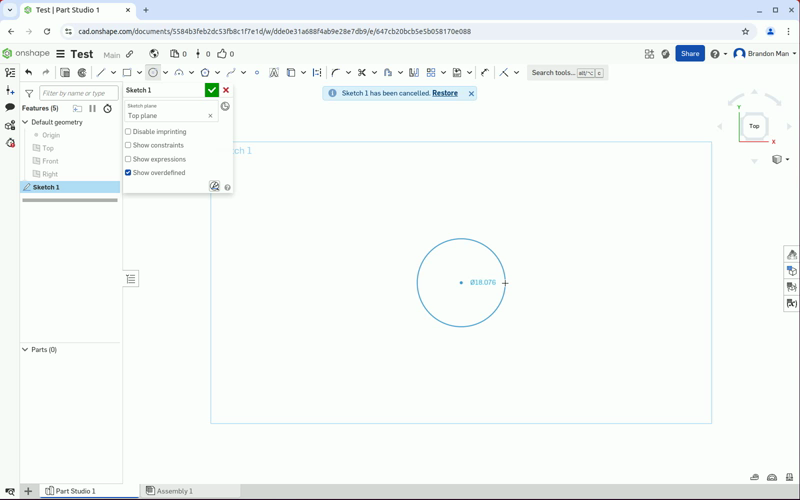
key(esc)
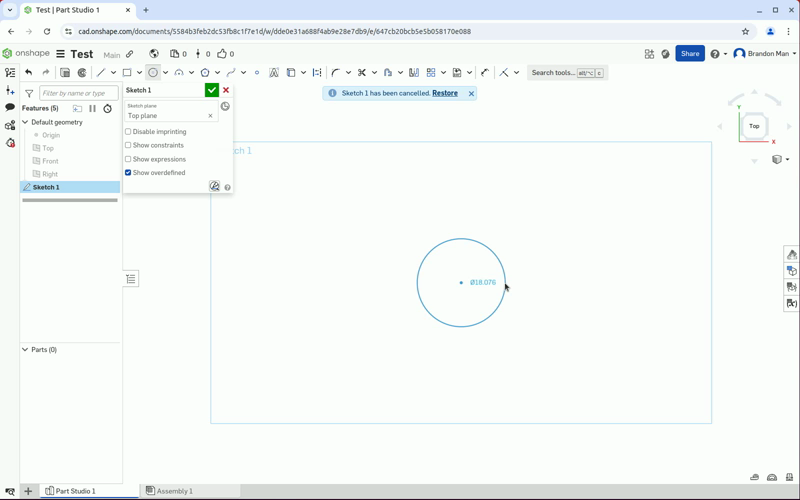
key(c)
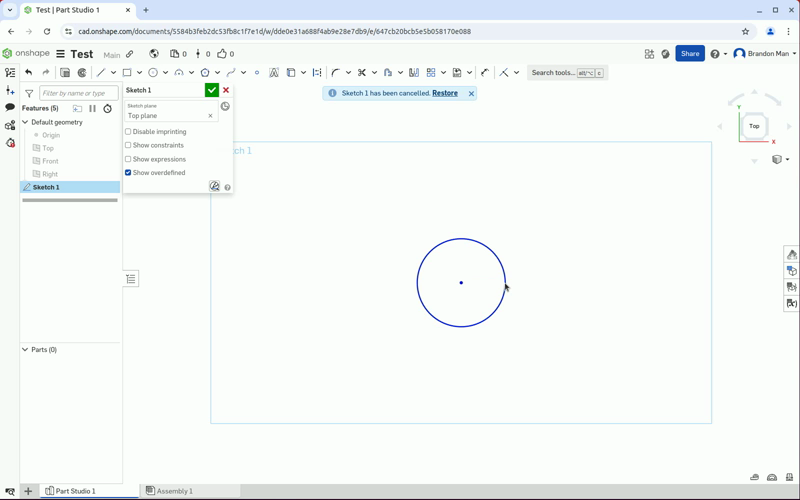
key_down(shift)
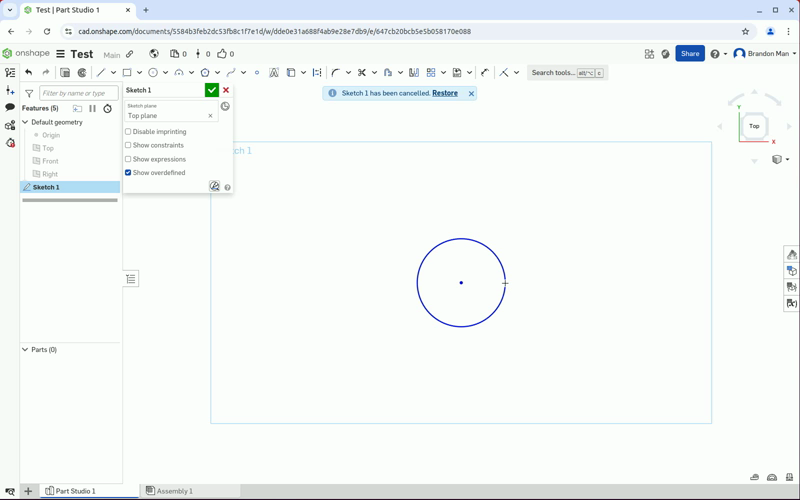
mouse_move(461, 282)
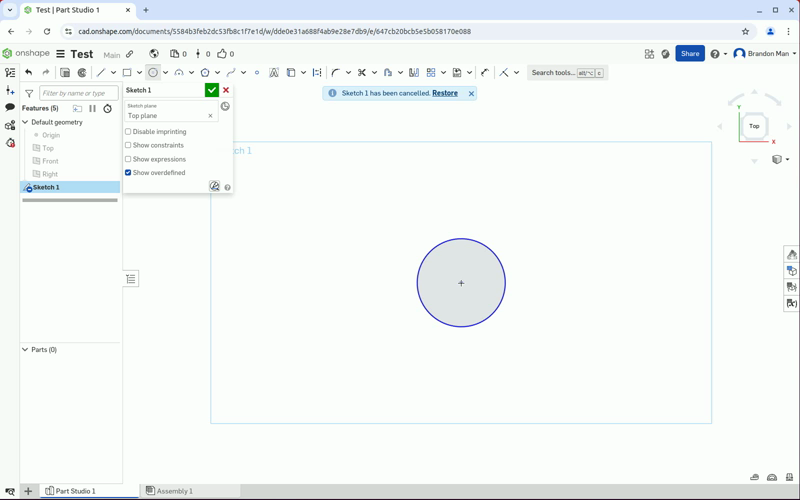
click(461, 282)
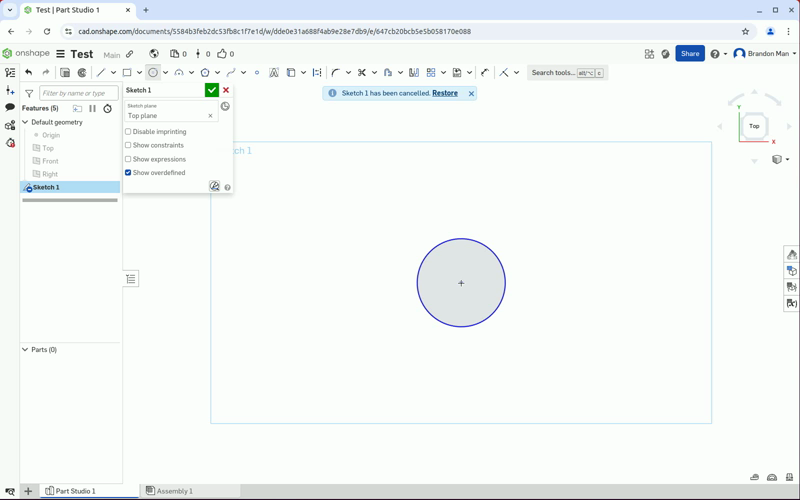
key_up(shift)
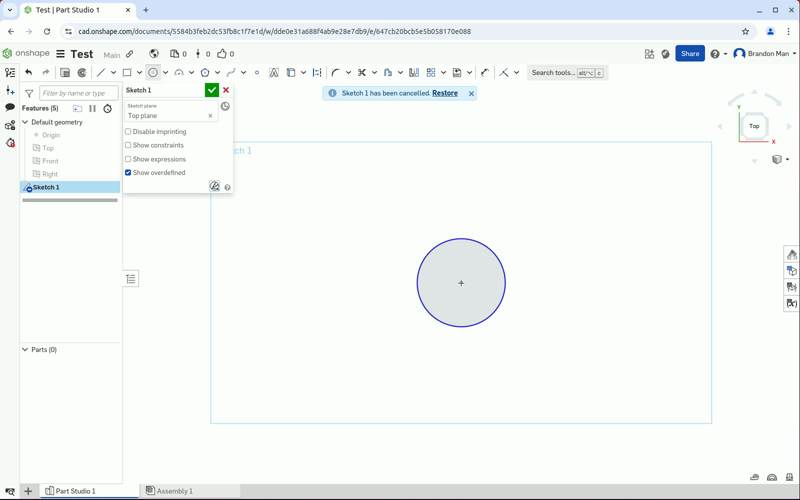
mouse_move(483, 282)
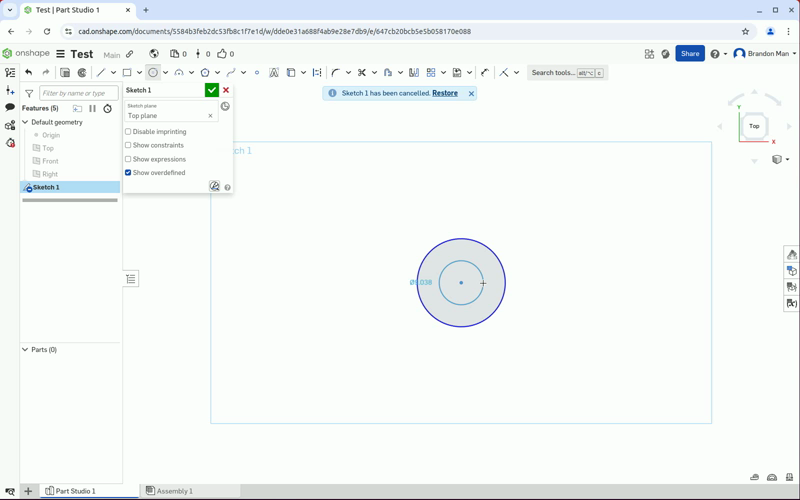
click(483, 282)
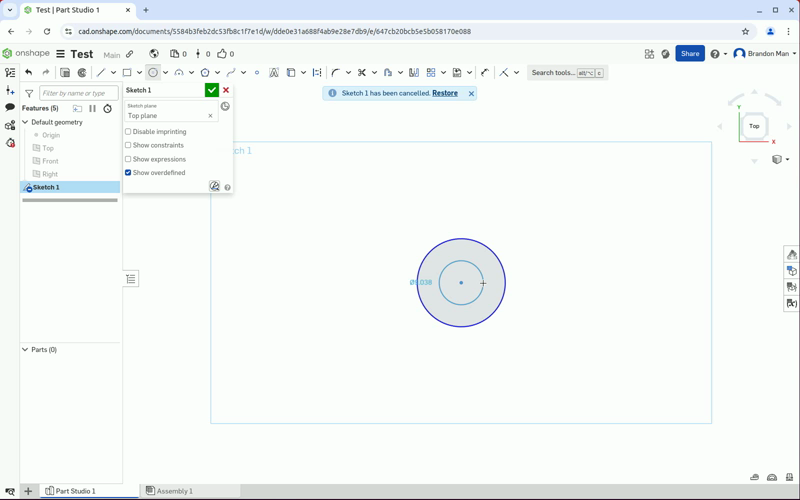
key(esc)
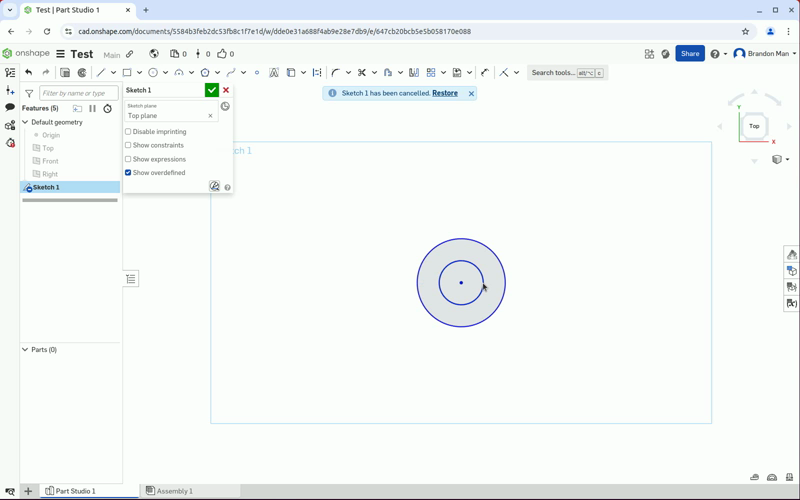
mouse_move(480, 257)
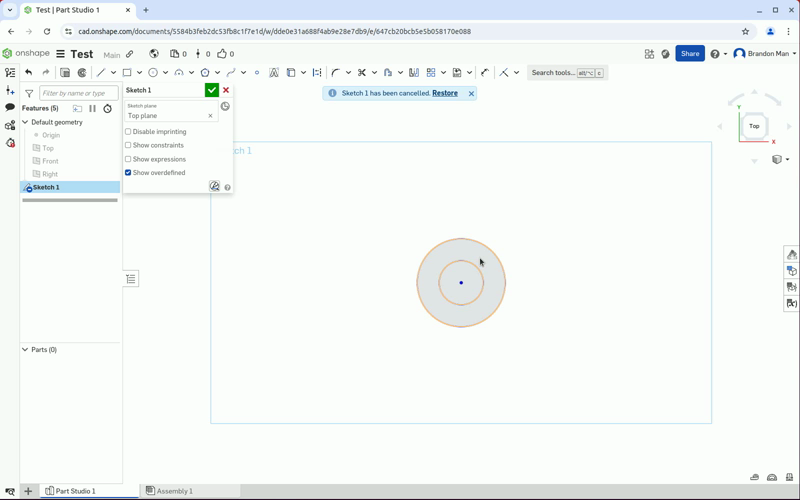
click(480, 257)
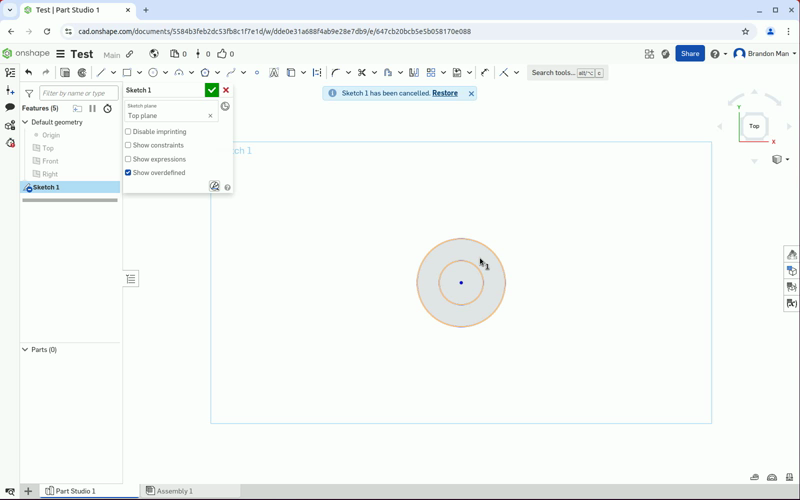
mouse_move(73, 352)
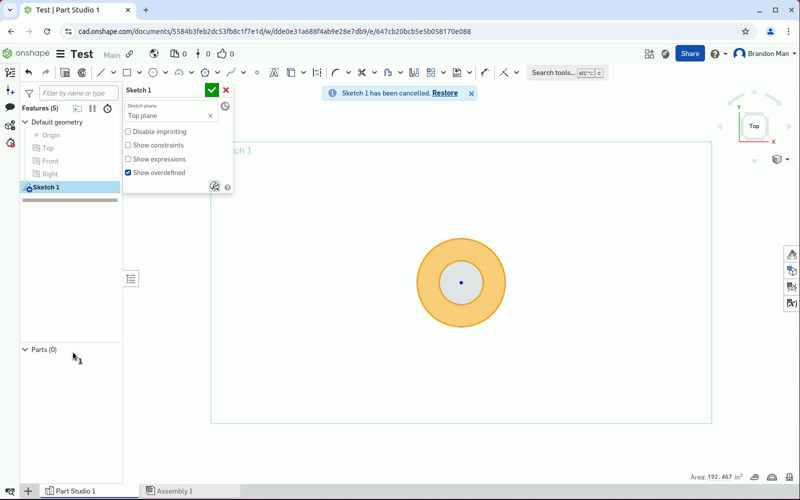
key(shift+y)
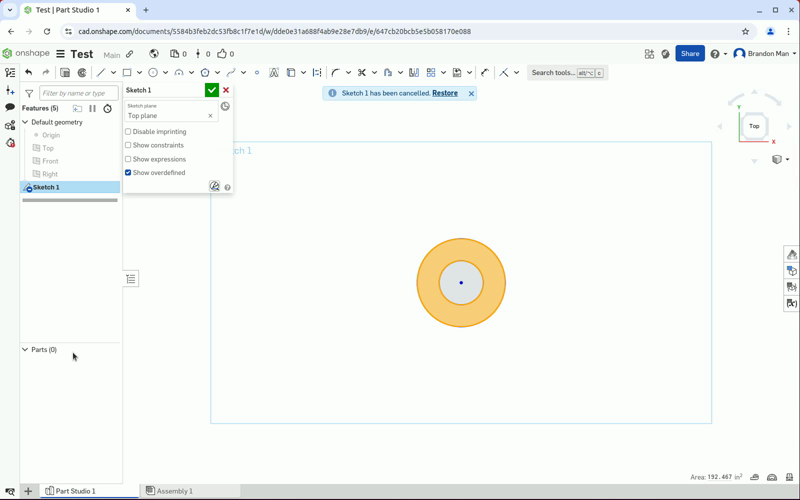
key(shift+e)
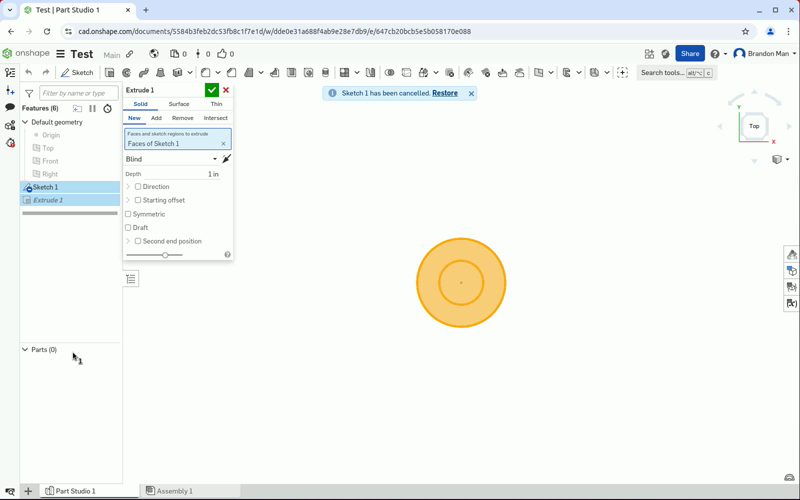
mouse_move(143, 106)
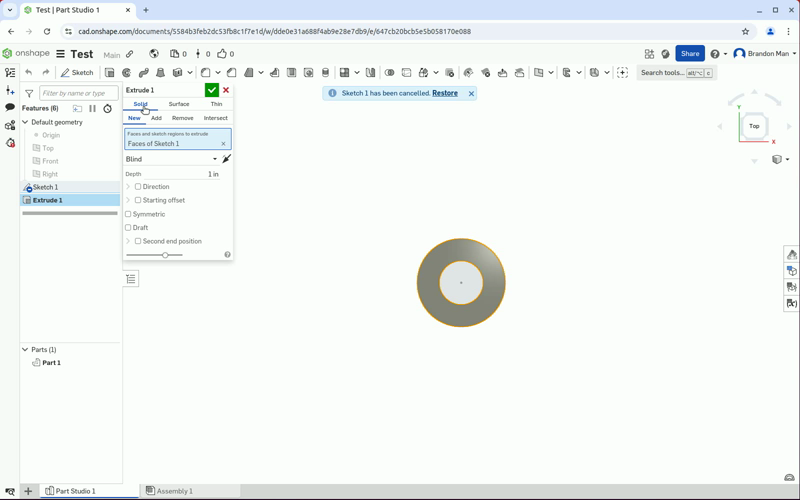
click(143, 106)
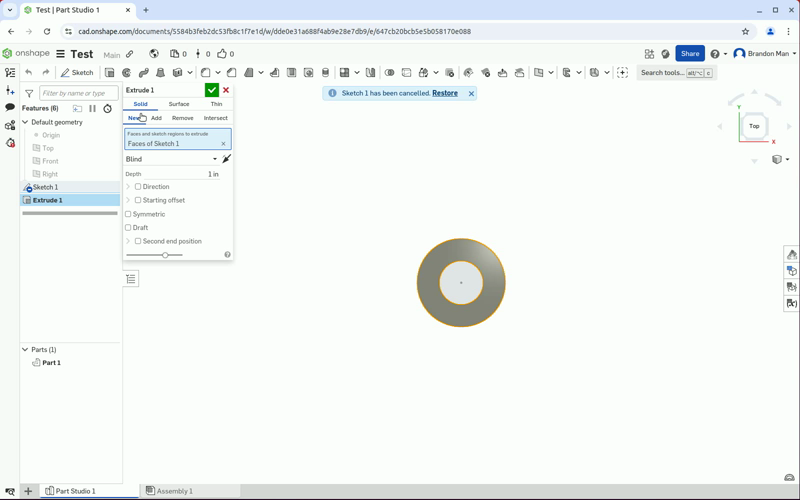
mouse_move(137, 120)
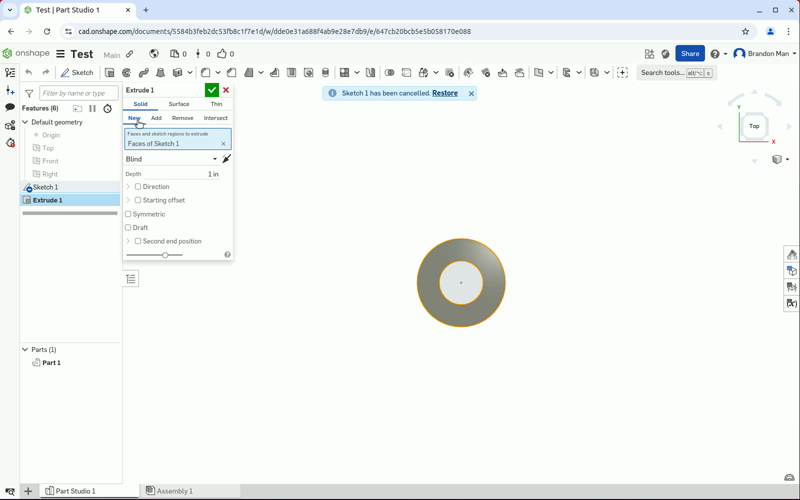
click(137, 120)
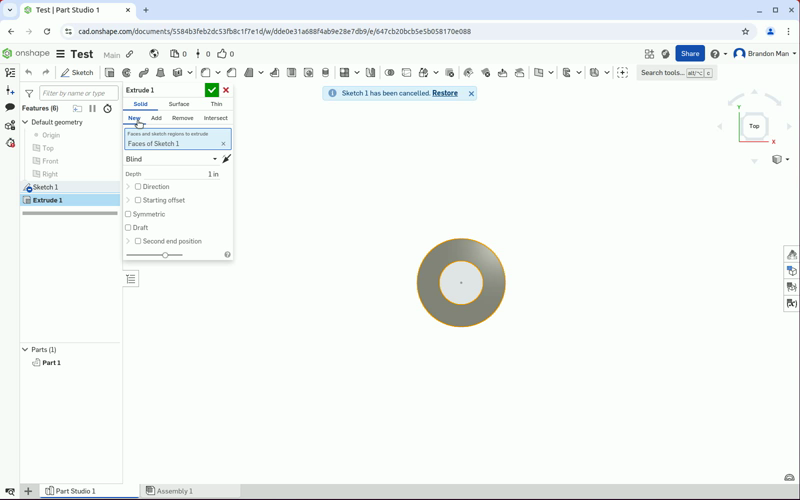
key(tab, 4)
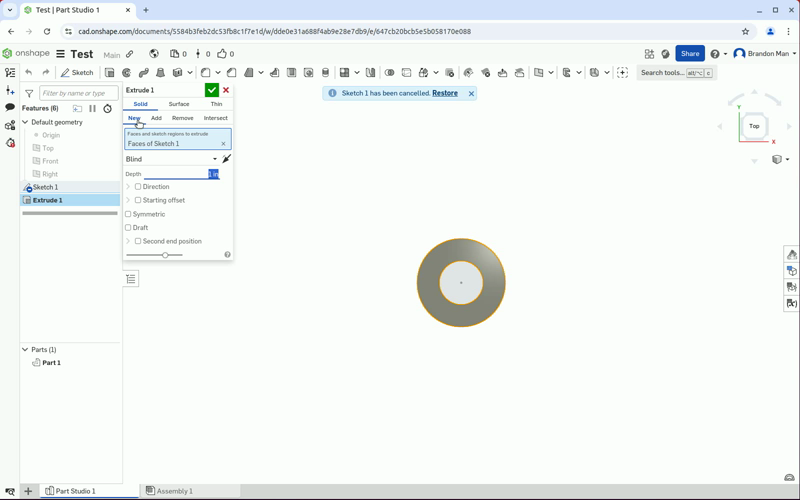
text(17.813)
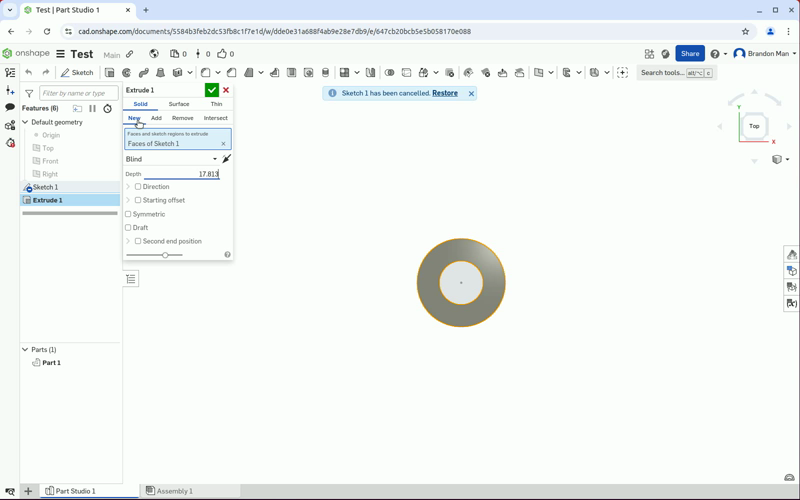
key(enter)
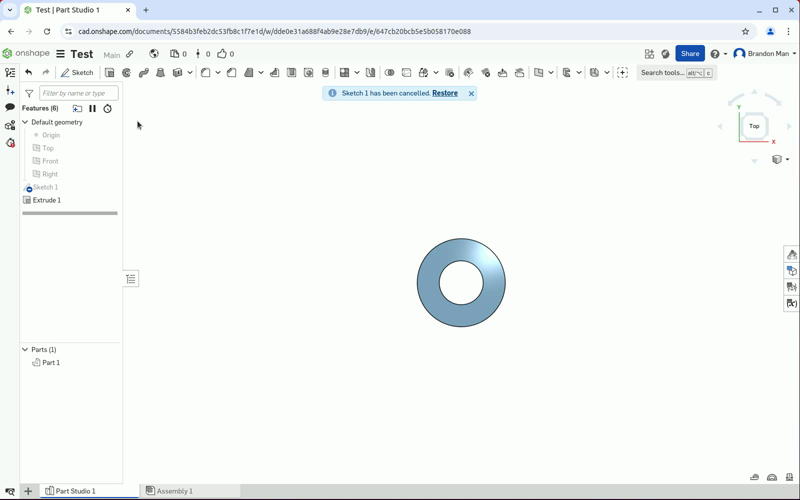
key(shift+h)
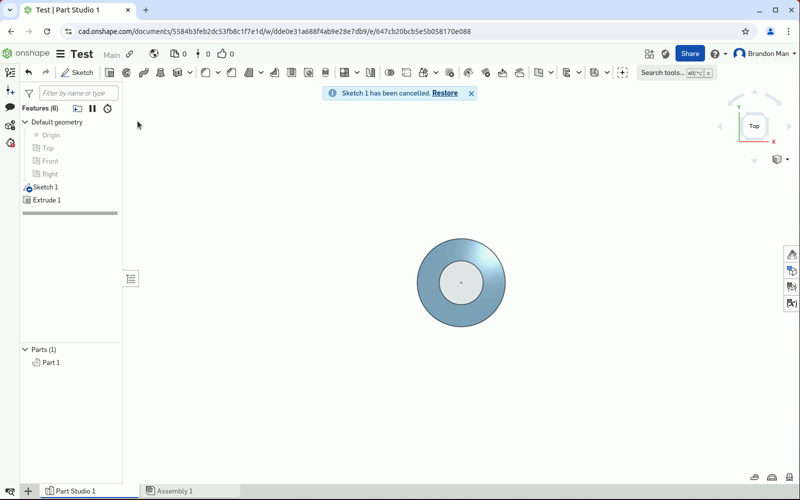
key(shift+h)
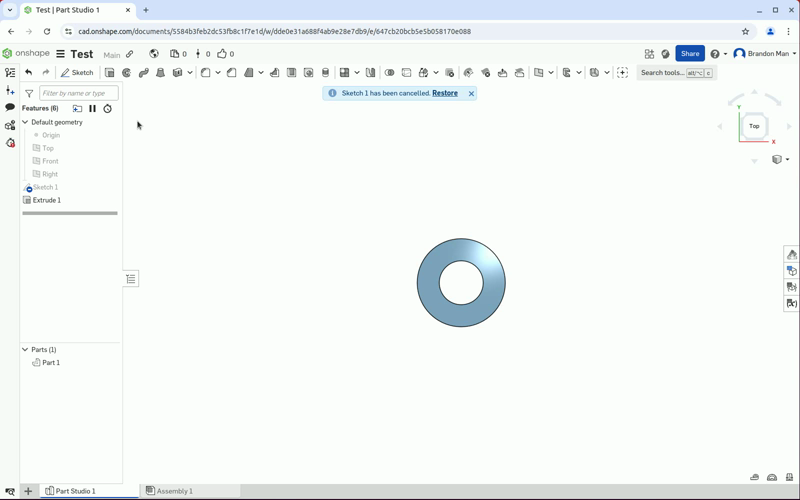
mouse_move(73, 189)
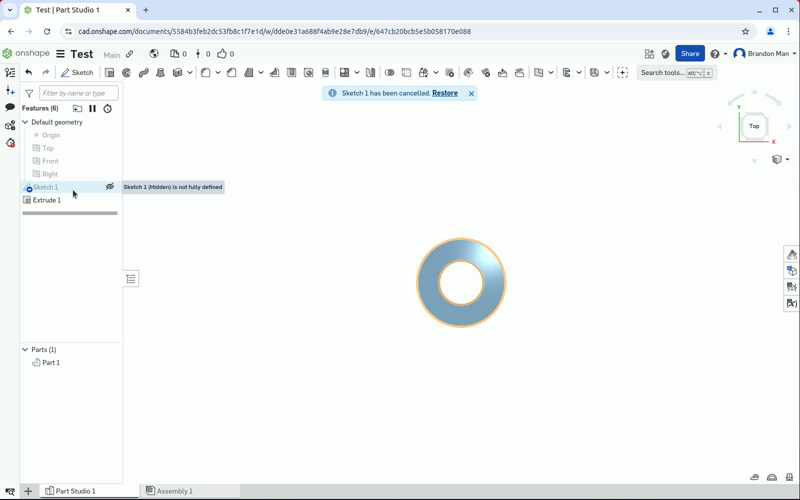
click(73, 189)
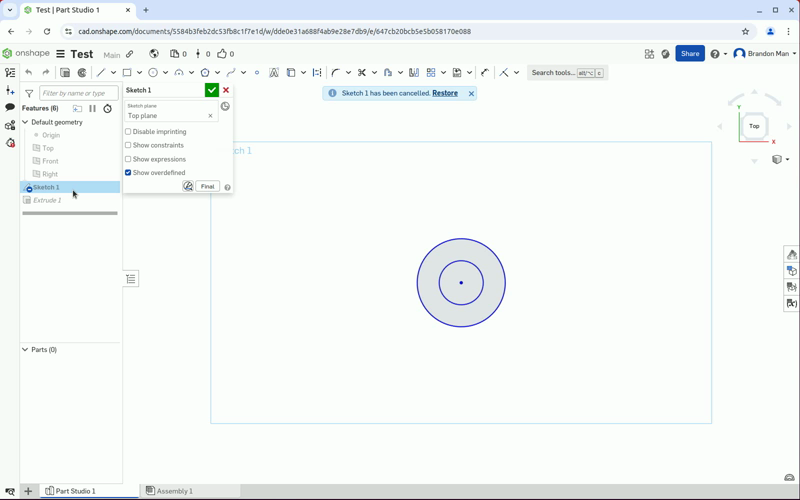
mouse_move(229, 92)
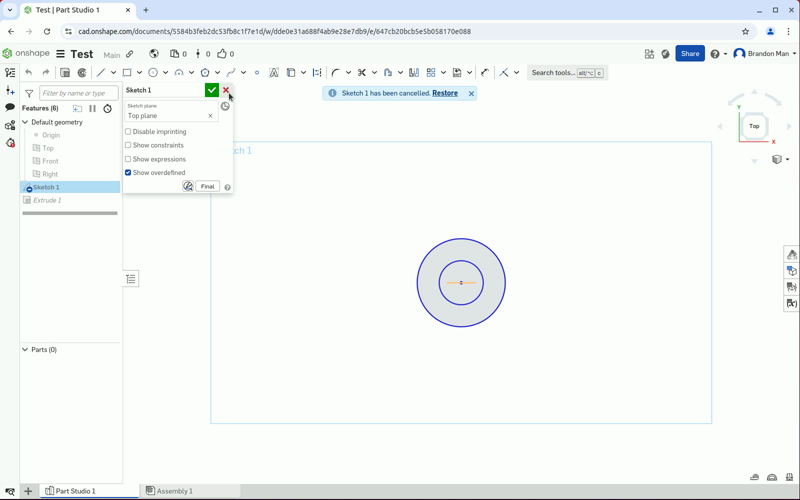
click(229, 92)
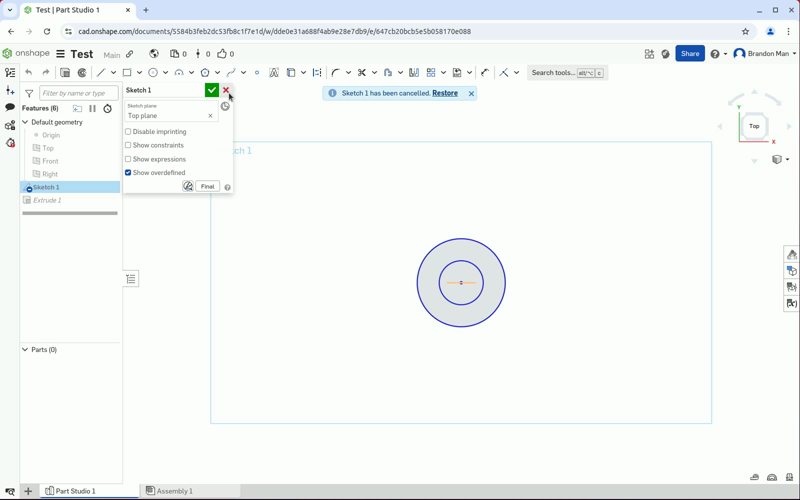
key(shift+s)
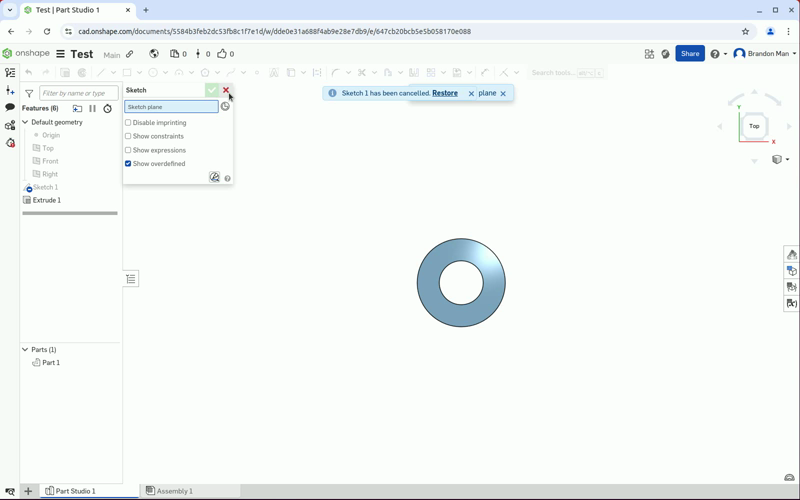
mouse_move(73, 150)
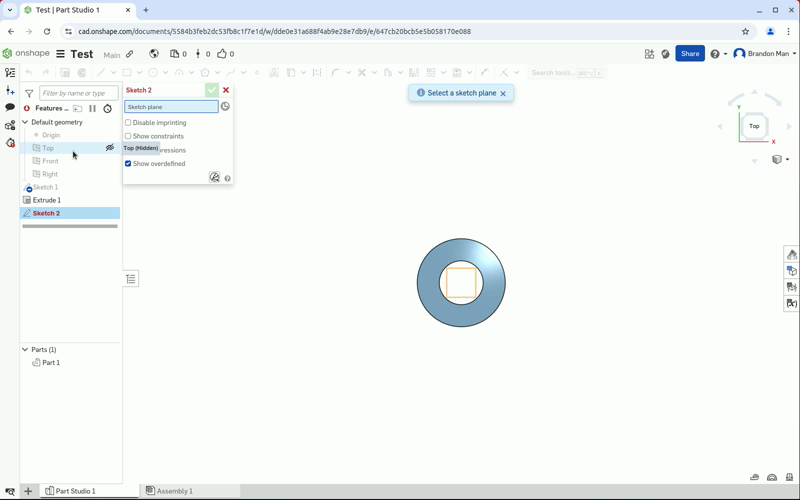
click(73, 150)
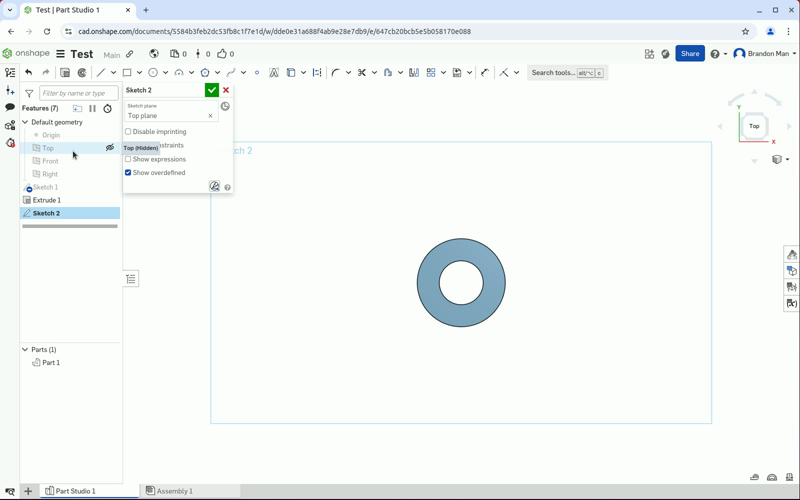
mouse_move(73, 352)
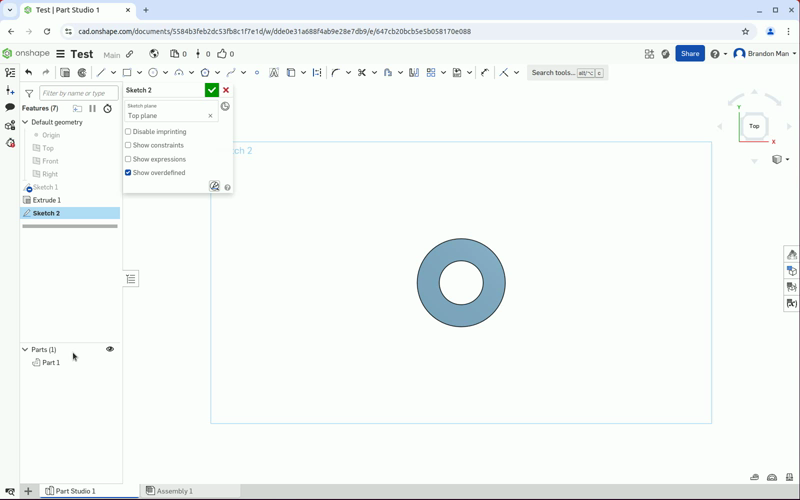
key(y)
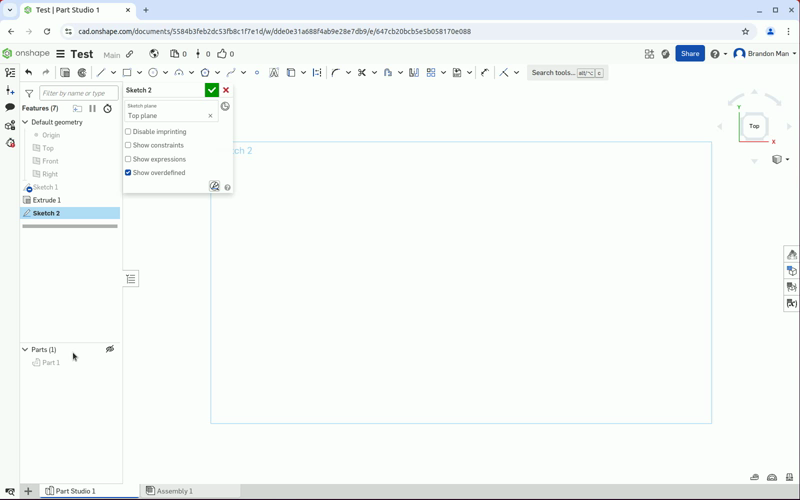
key(a)
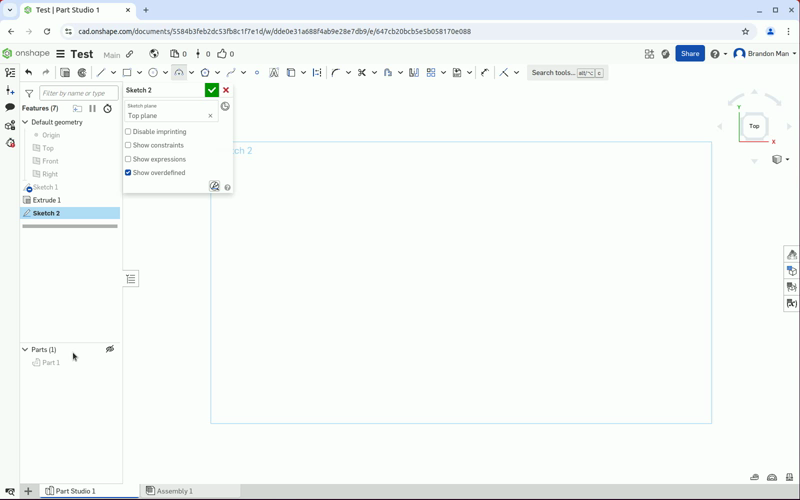
key_down(shift)
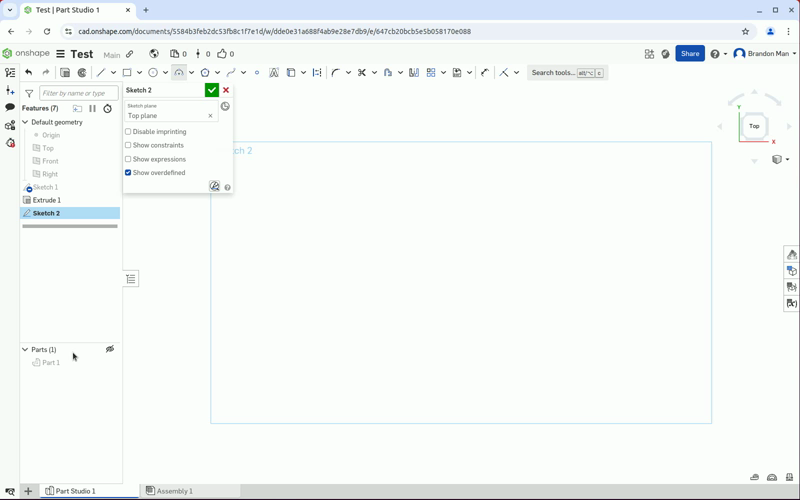
mouse_move(473, 300)
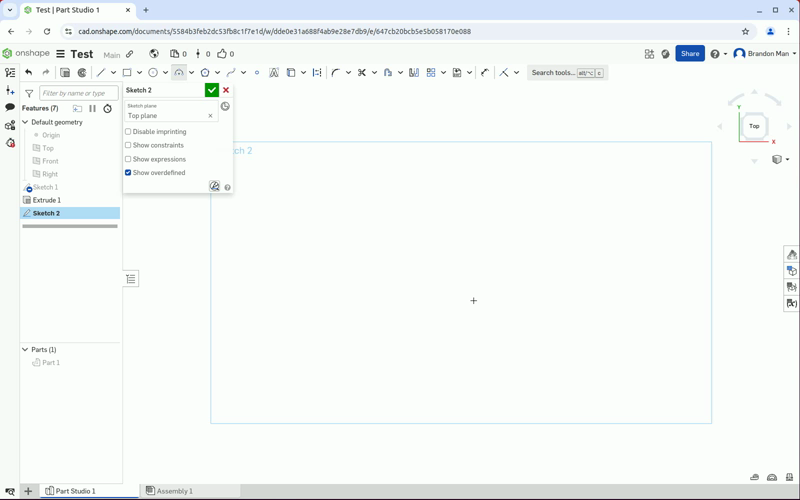
click(473, 300)
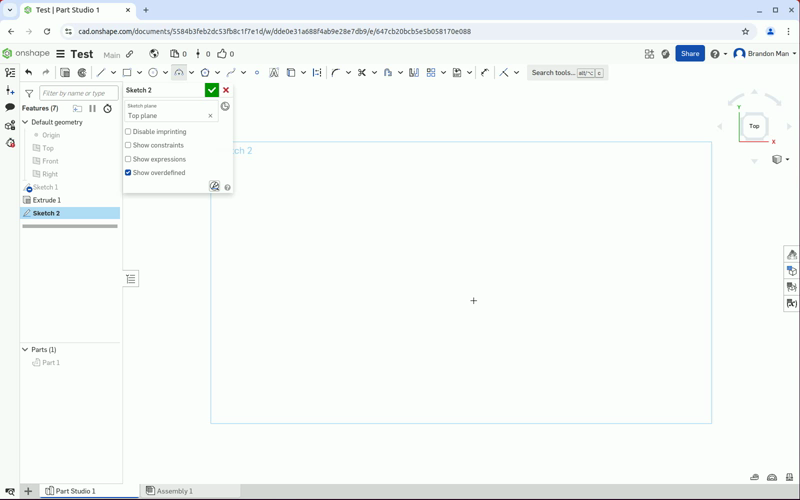
key_up(shift)
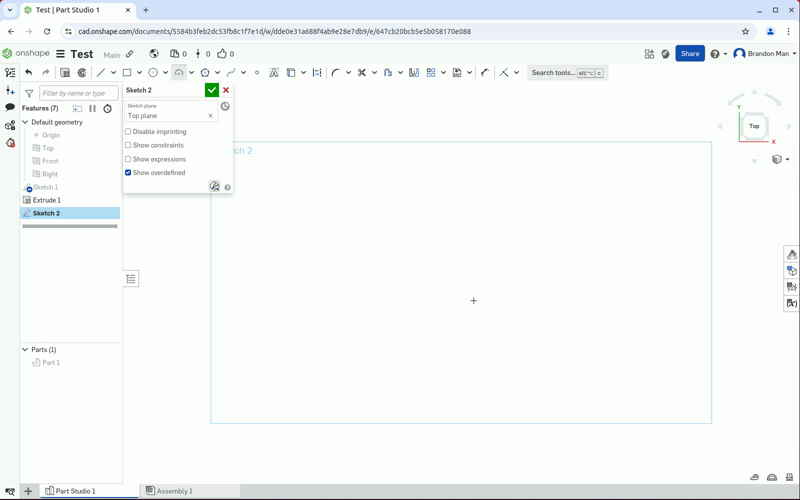
key_down(shift)
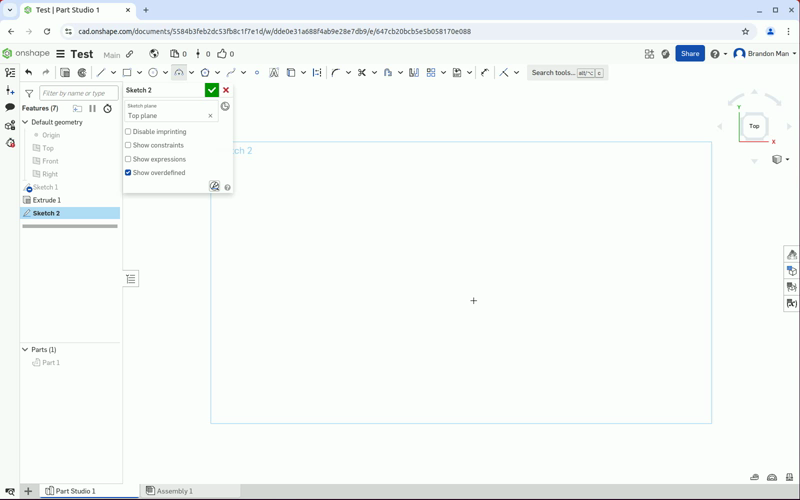
mouse_move(473, 264)
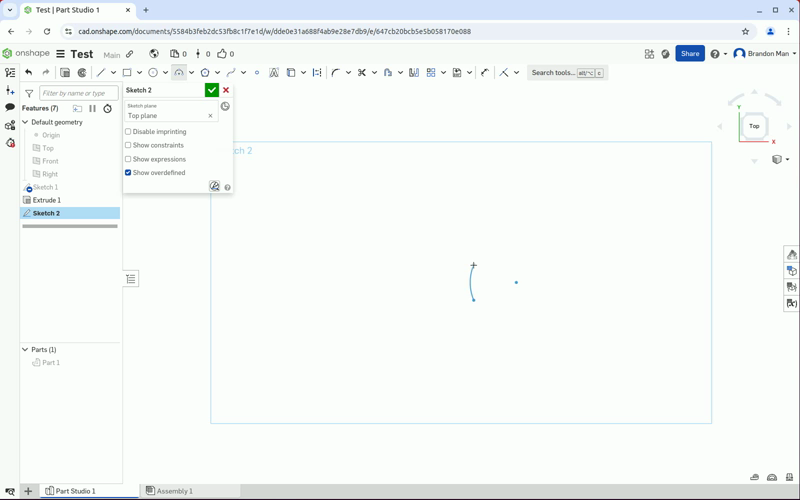
click(473, 264)
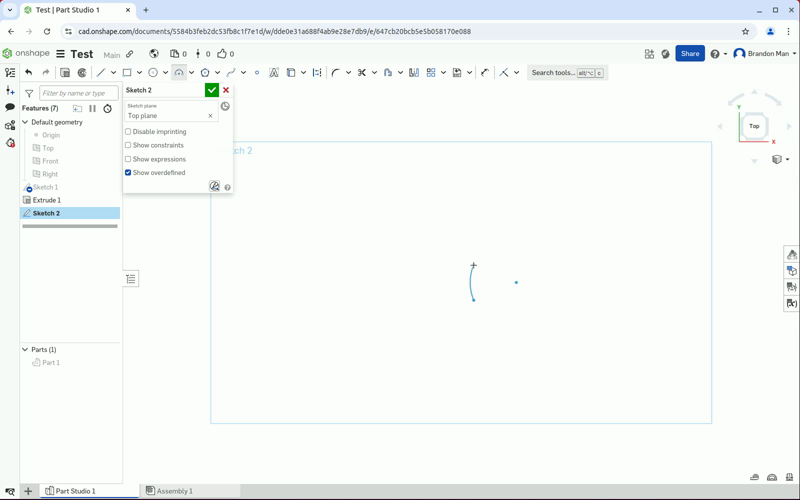
mouse_move(482, 282)
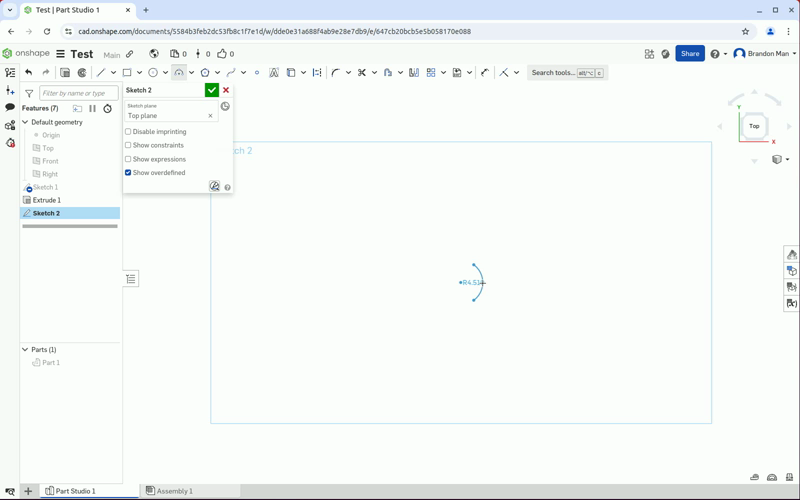
click(482, 282)
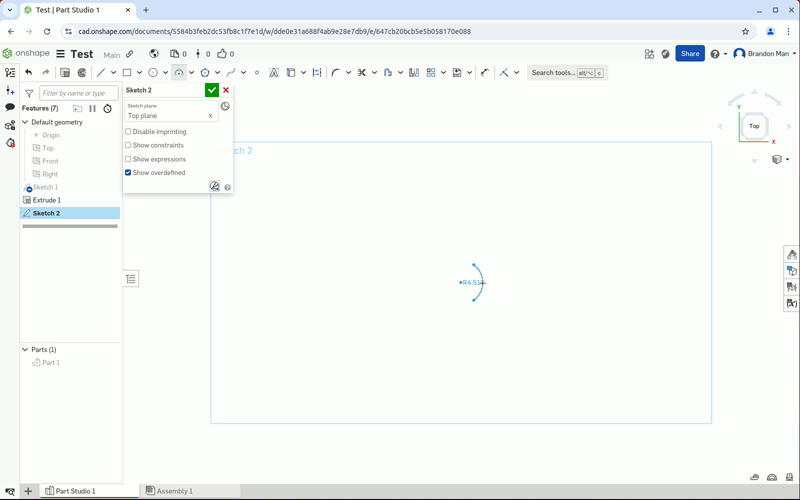
key_up(shift)
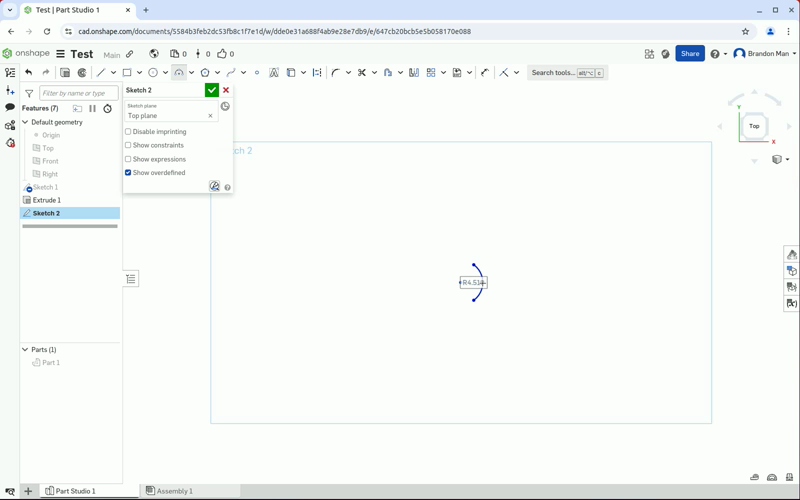
key(esc)
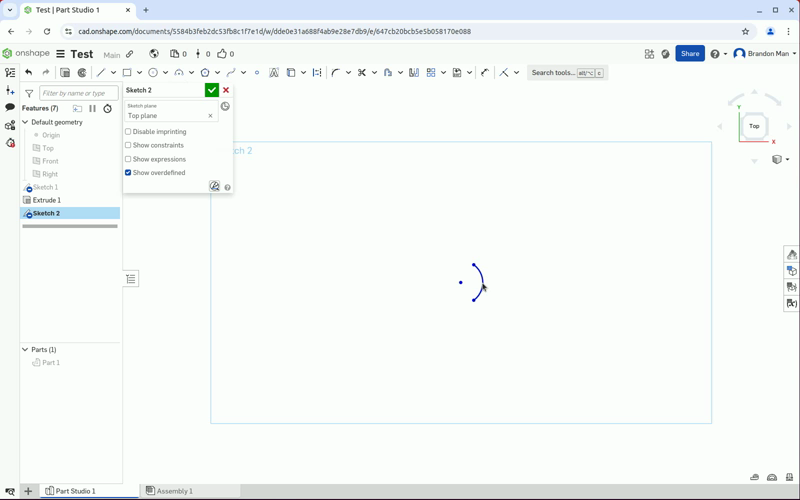
key(l)
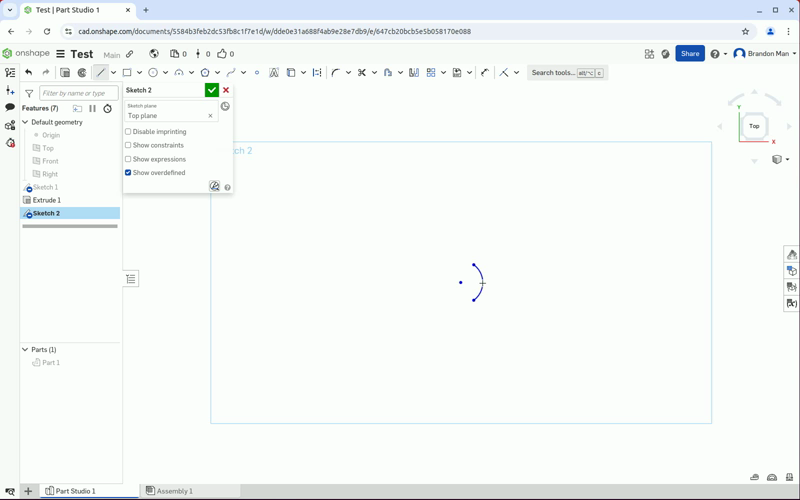
mouse_move(473, 264)
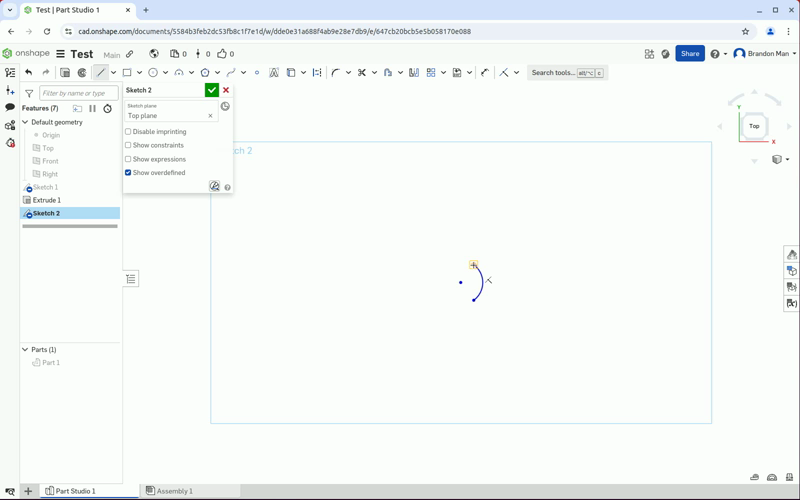
click(473, 264)
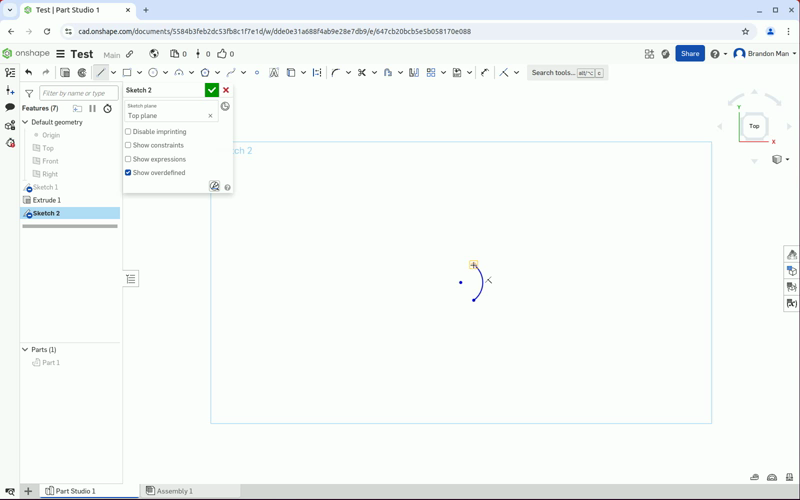
mouse_move(503, 264)
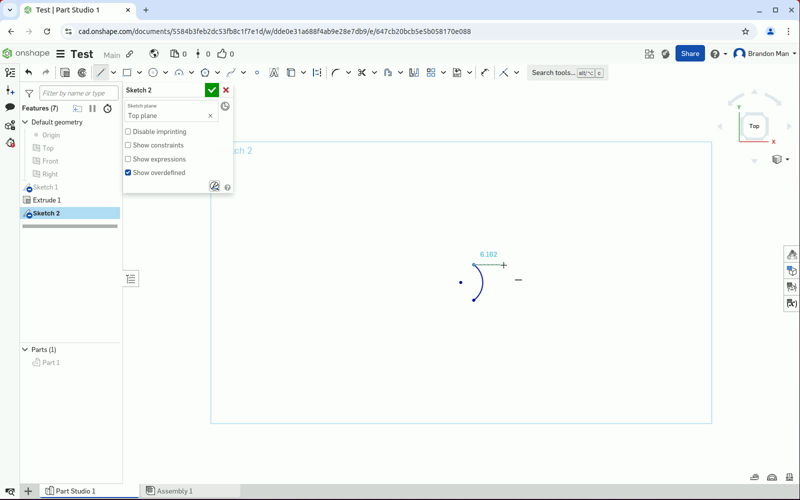
key_down(shift)
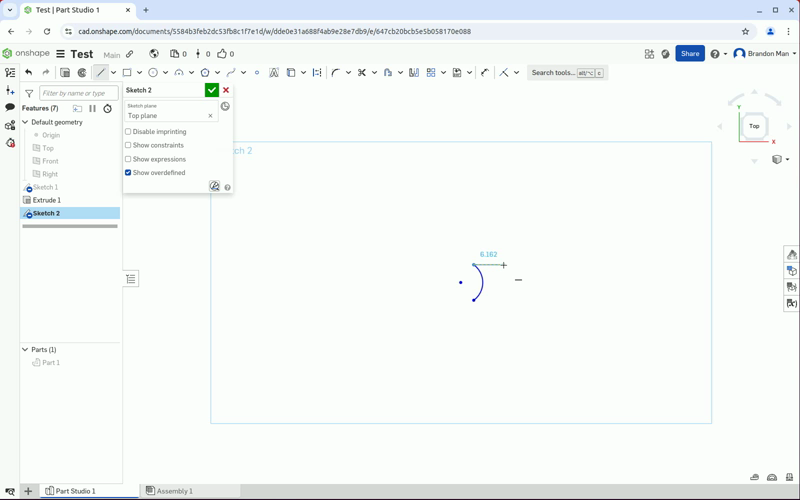
mouse_move(473, 300)
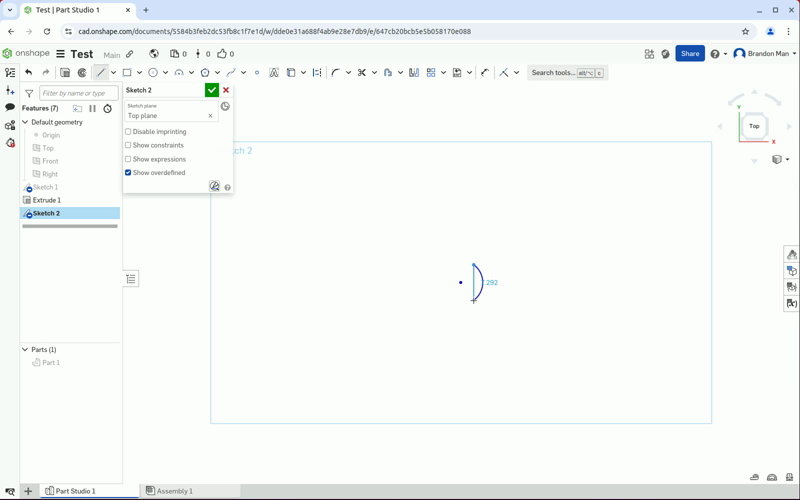
key_up(shift)
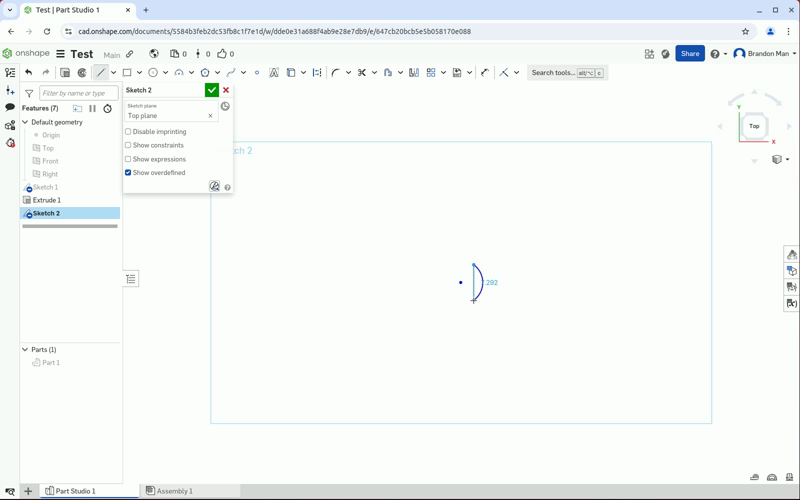
click(473, 300)
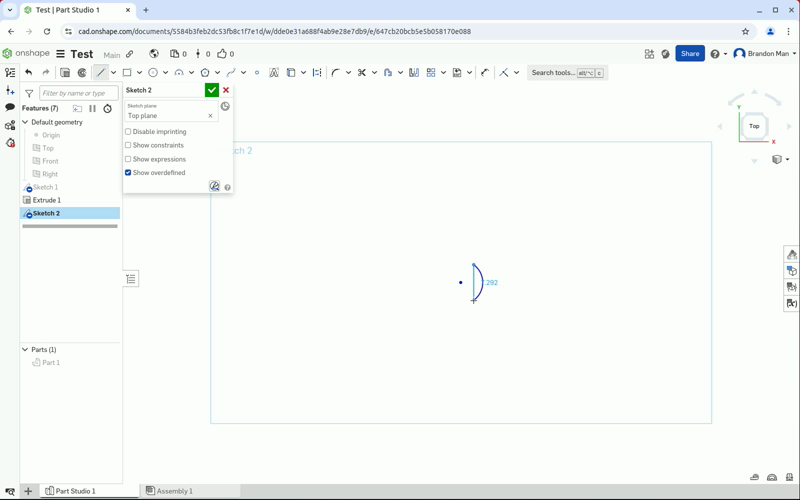
key(esc)
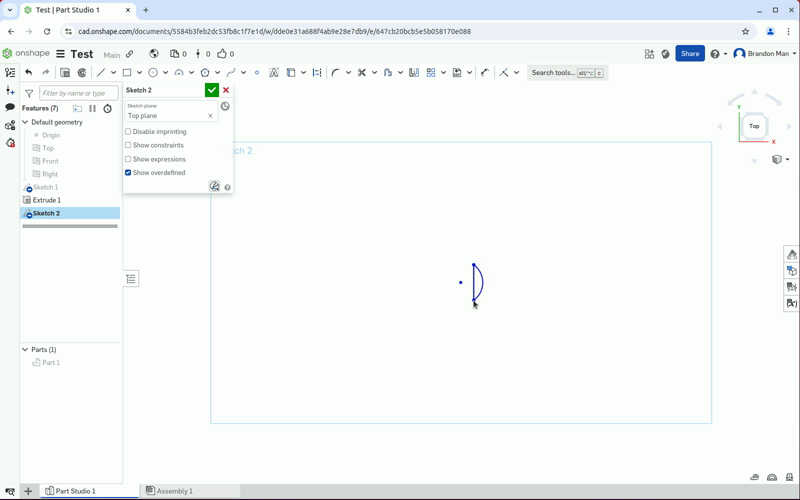
mouse_move(476, 288)
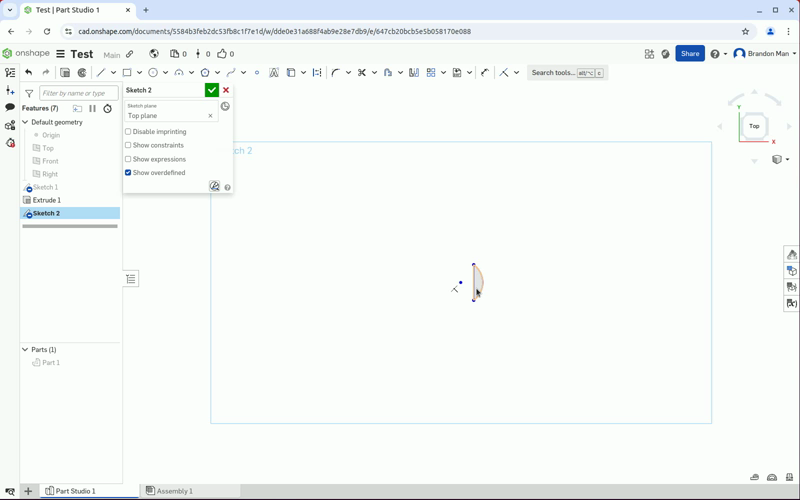
scroll(6)
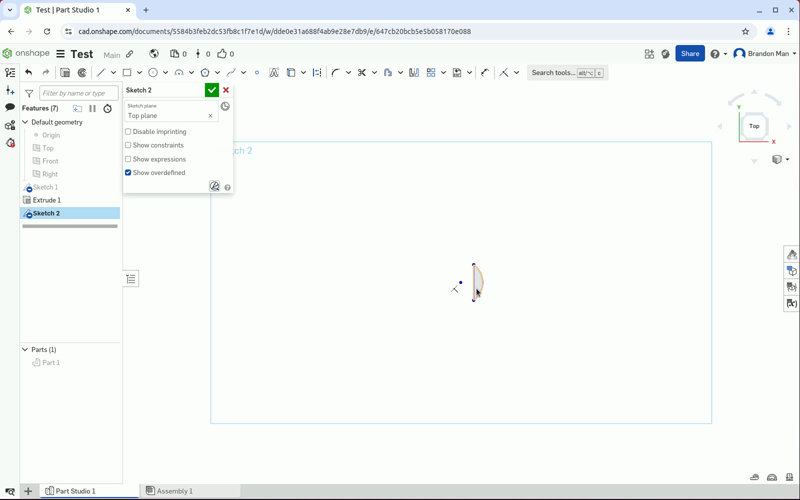
scroll(6)
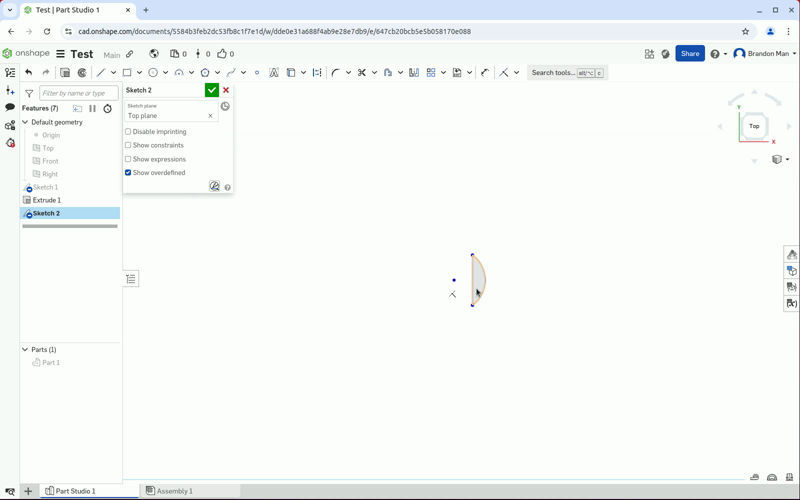
scroll(6)
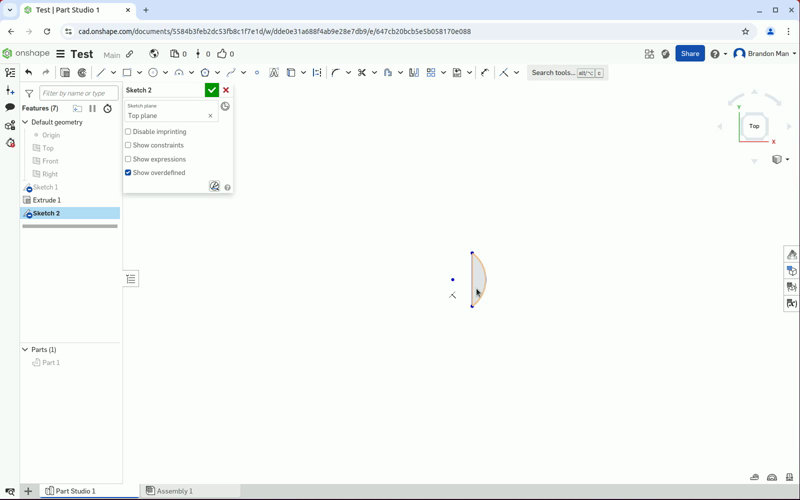
scroll(6)
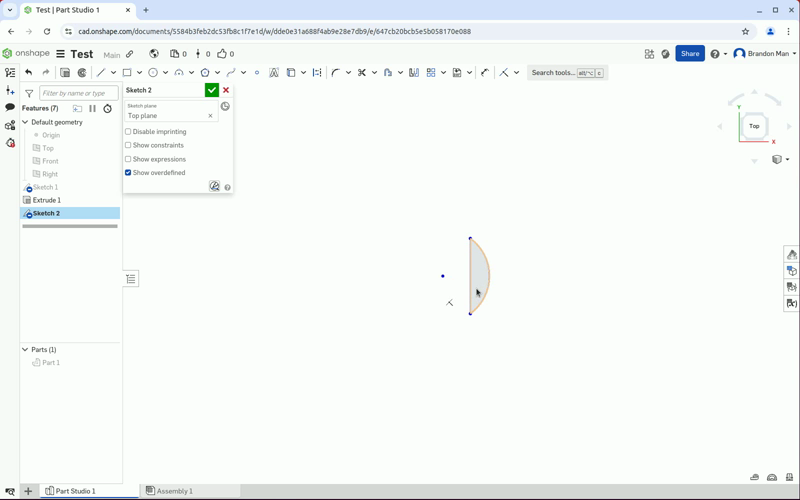
scroll(6)
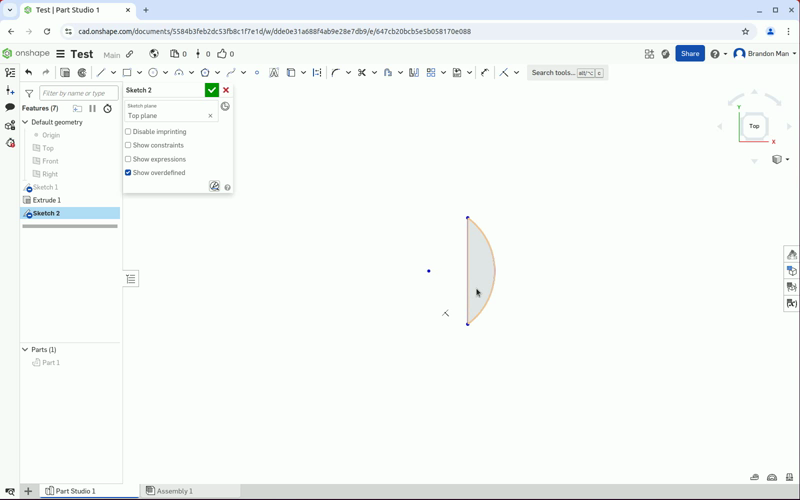
scroll(6)
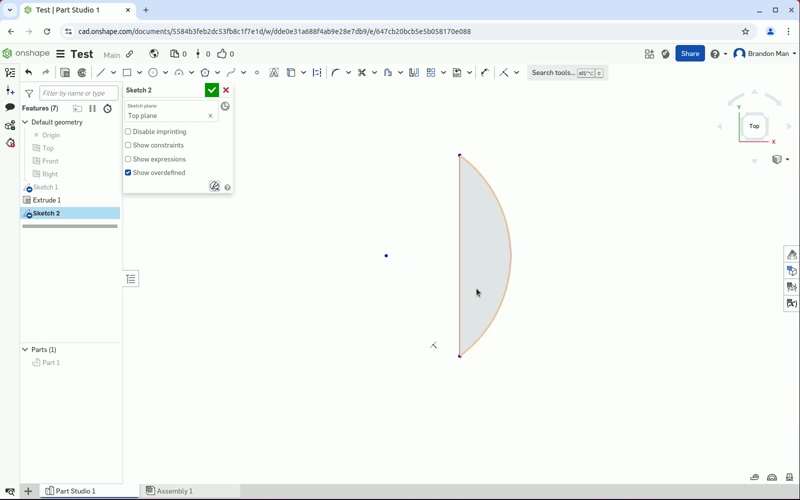
scroll(6)
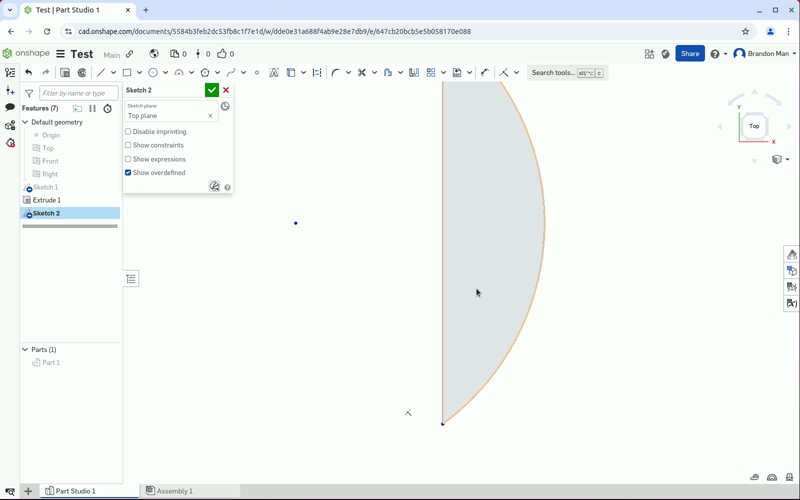
click(476, 288)
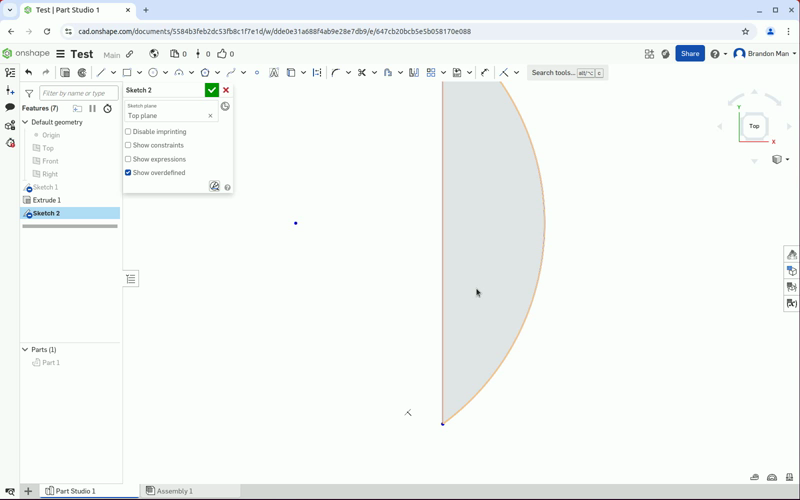
scroll(-6)
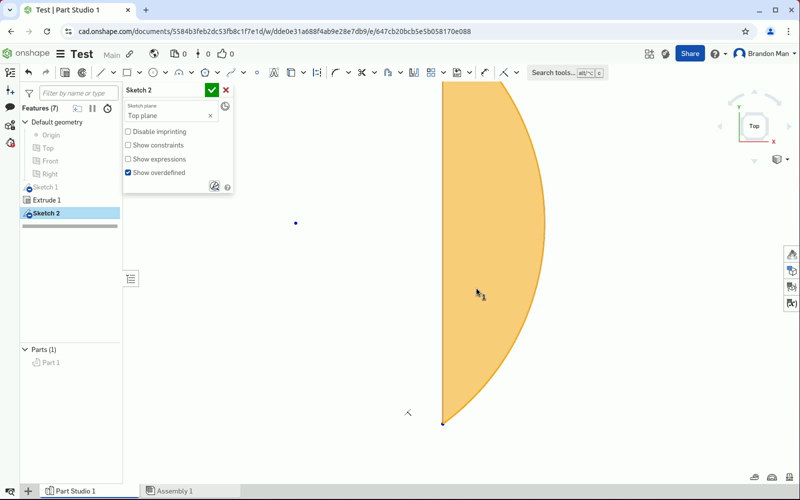
scroll(-6)
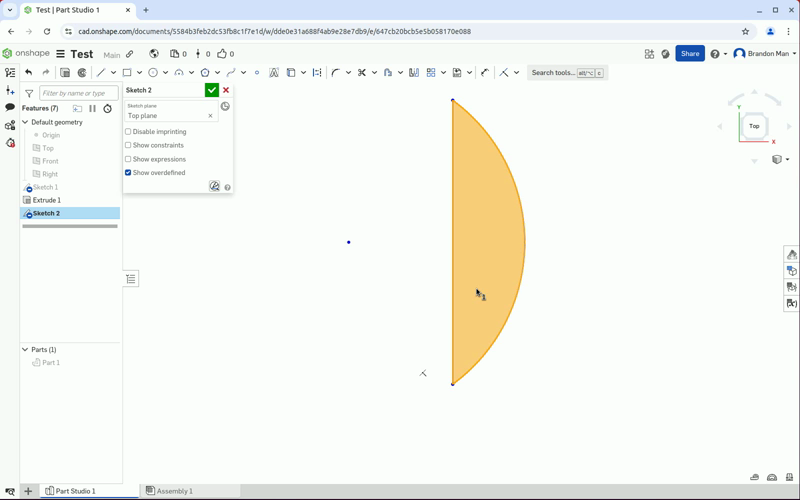
scroll(-6)
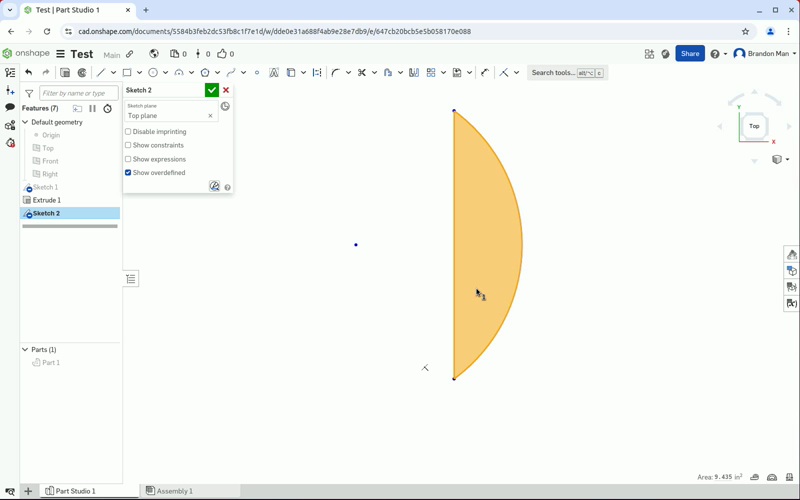
scroll(-6)
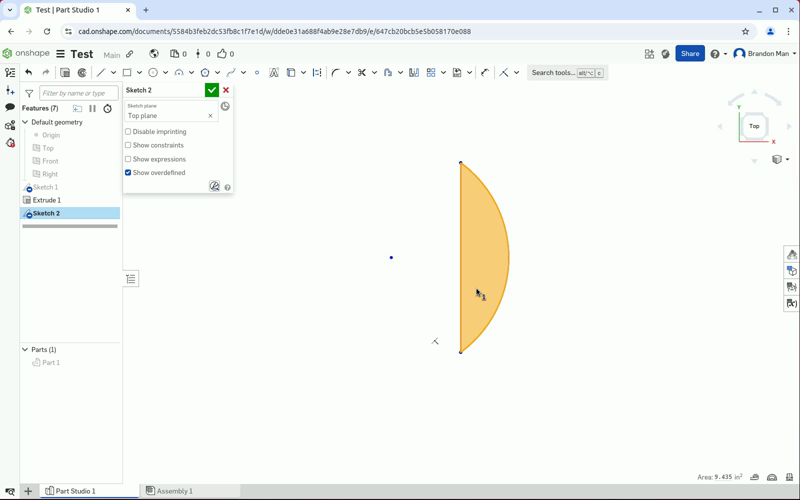
scroll(-6)
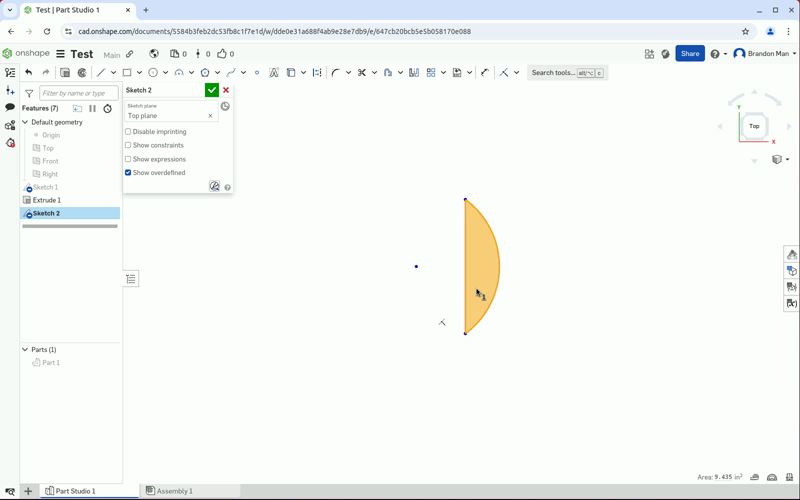
scroll(-6)
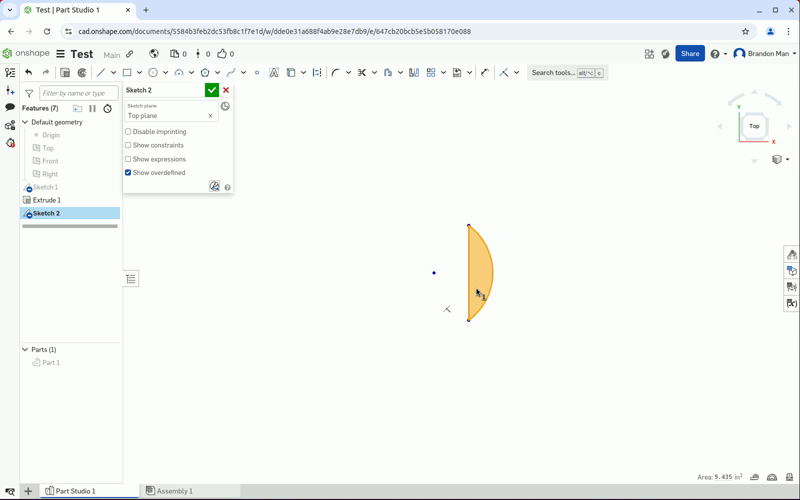
scroll(-6)
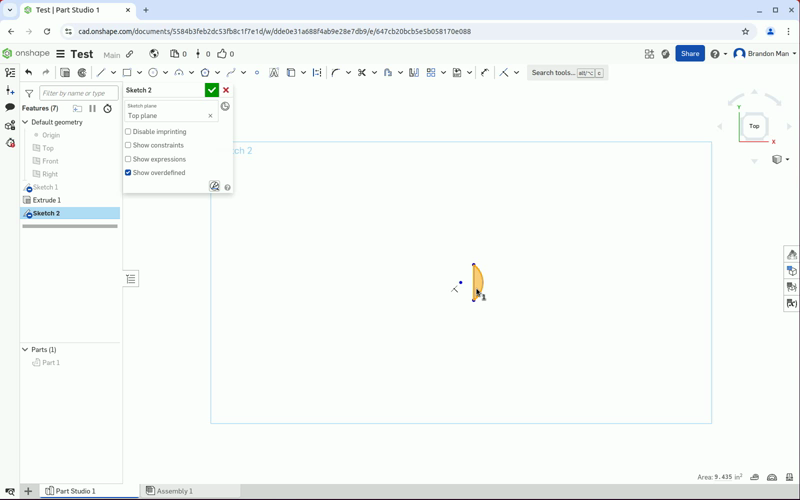
mouse_move(73, 352)
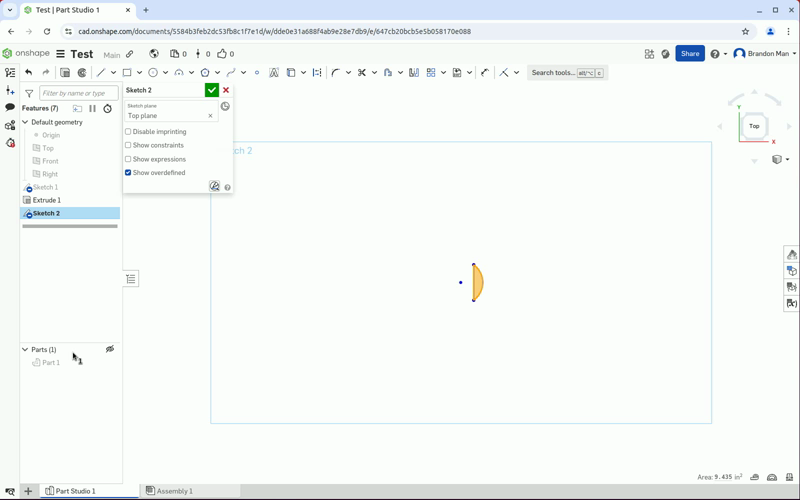
key(shift+y)
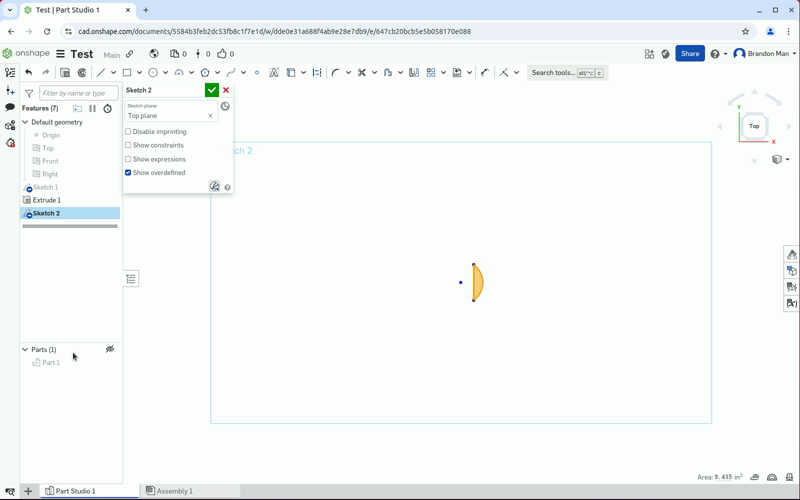
key(shift+e)
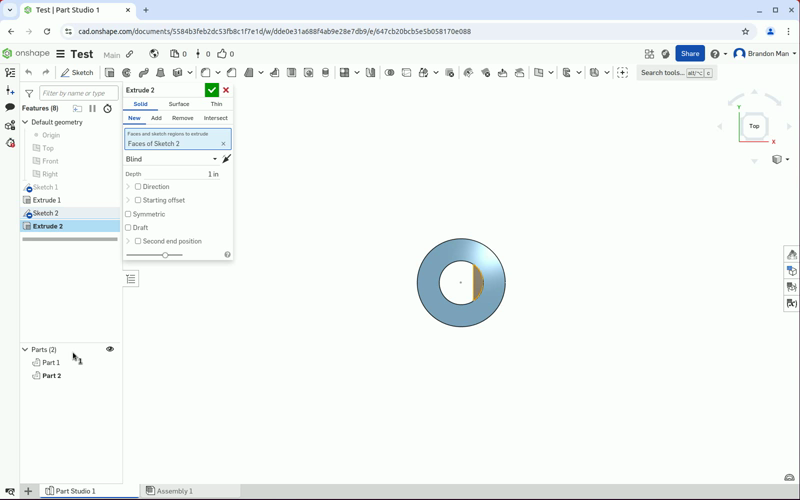
mouse_move(143, 106)
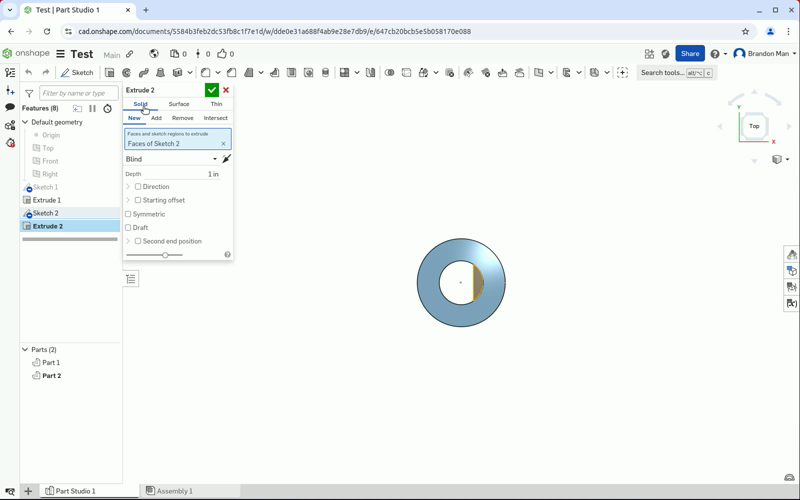
click(143, 106)
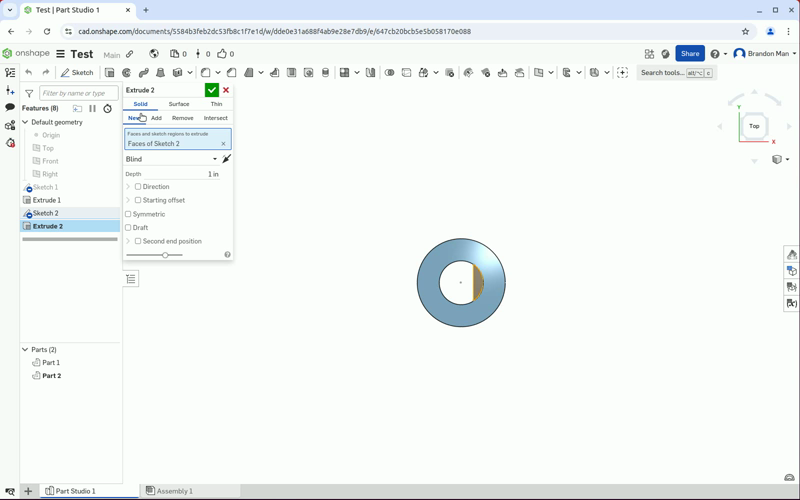
mouse_move(137, 120)
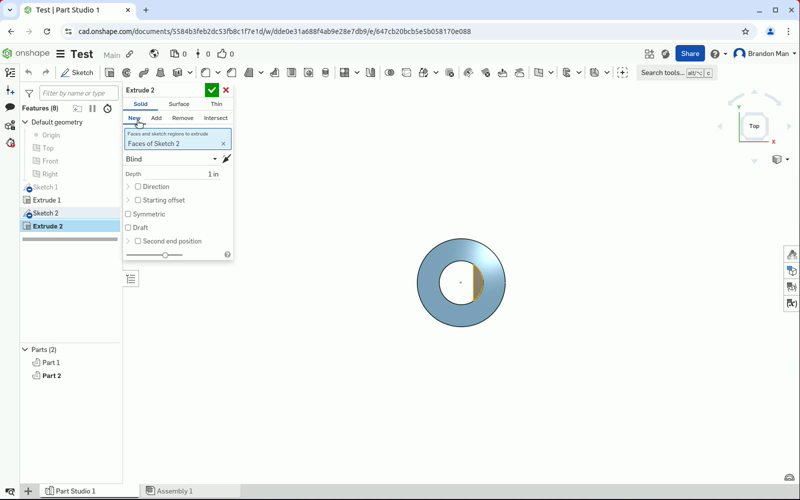
click(137, 120)
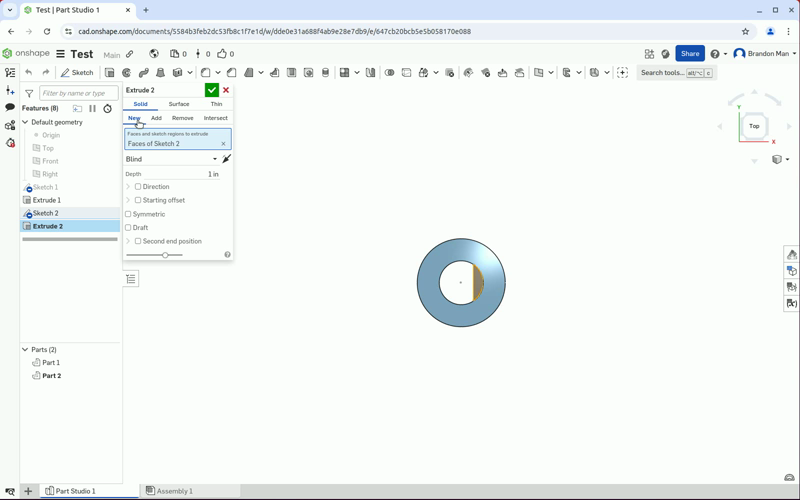
key(tab, 4)
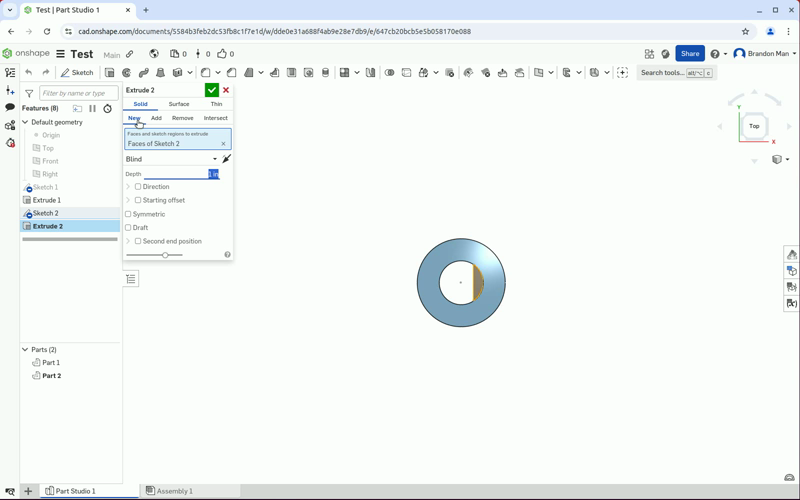
text(17.813)
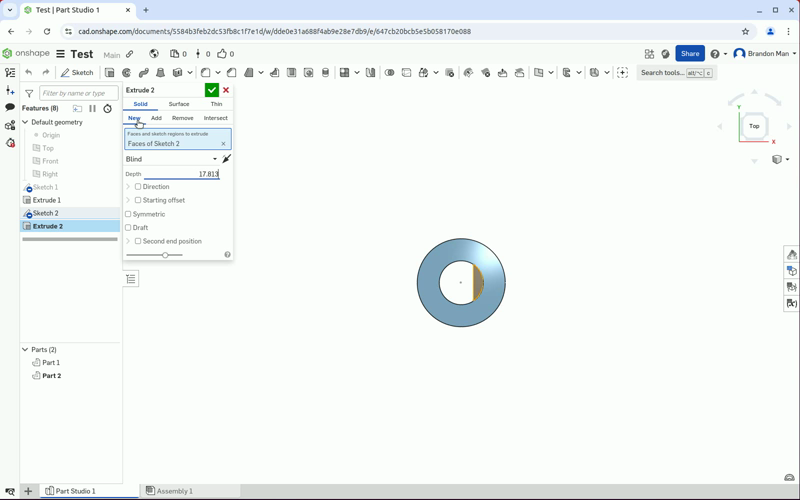
key(enter)
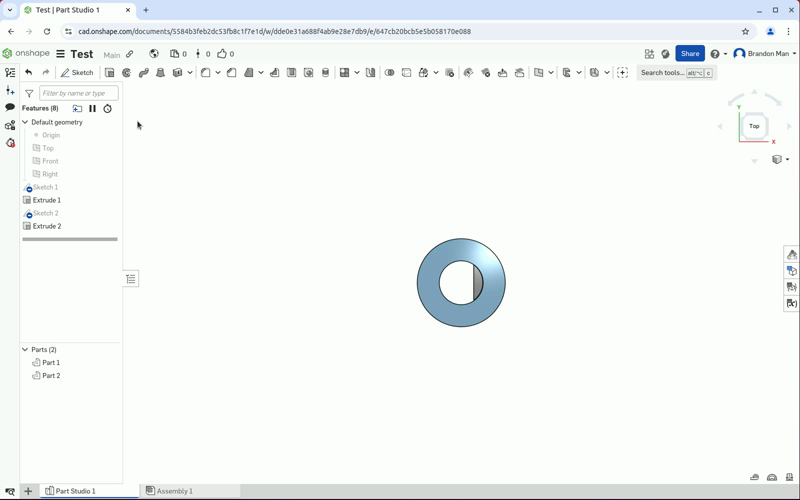
key(shift+h)
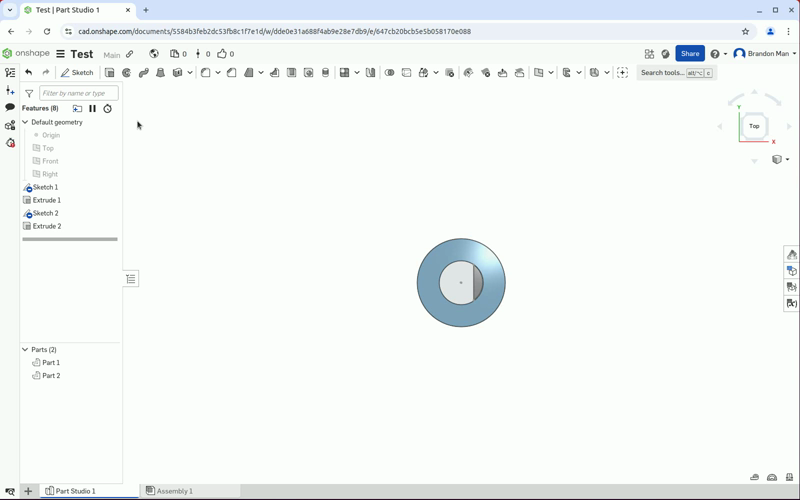
key(shift+h)
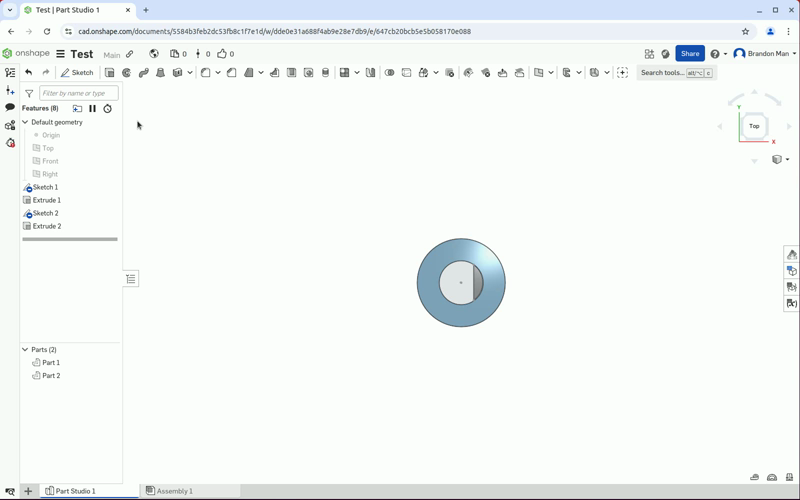
key(shift+7)
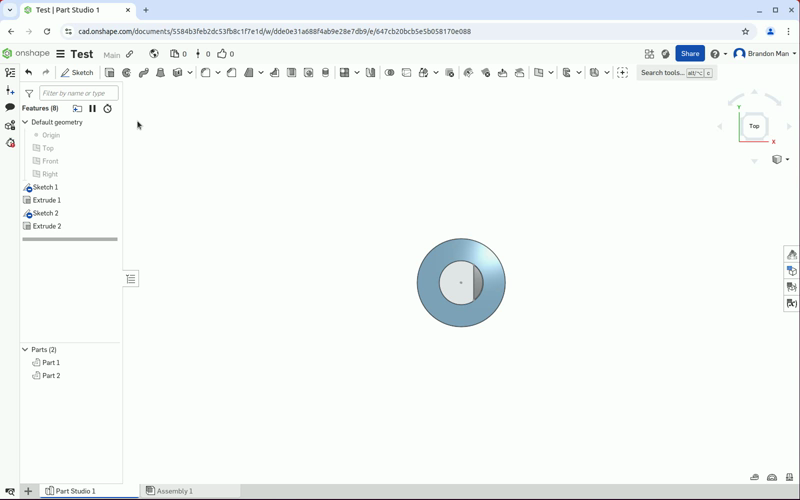
key(up, 3)
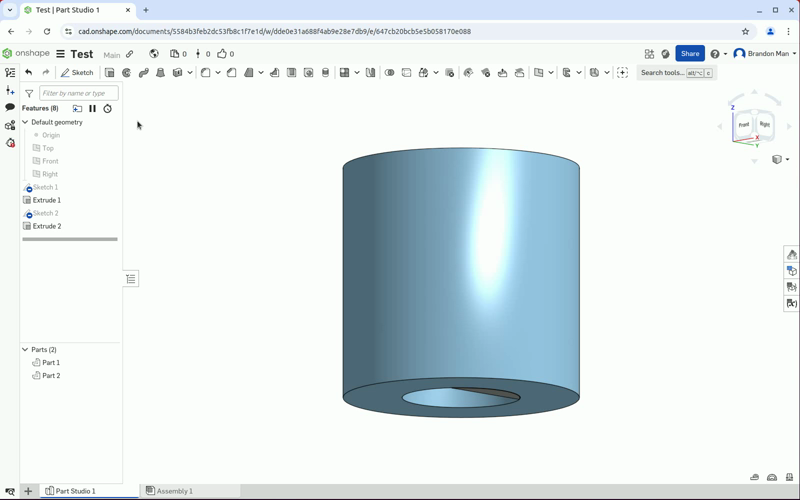
key(left, 3)
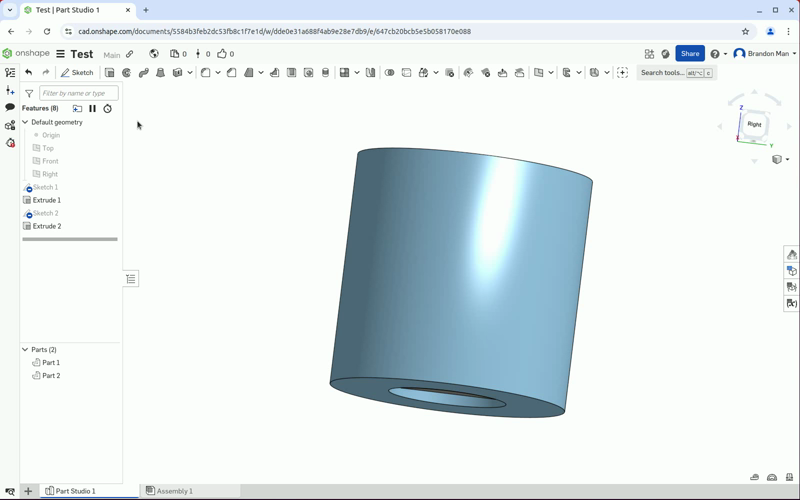
key(right, 3)
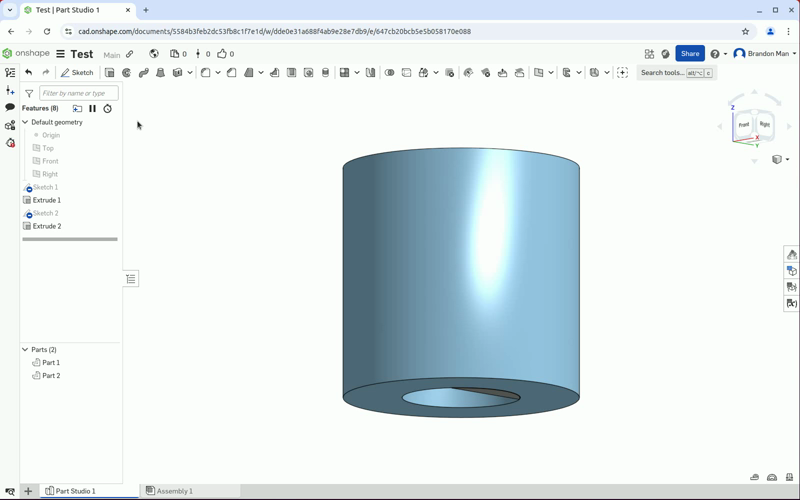
key(down, 3)
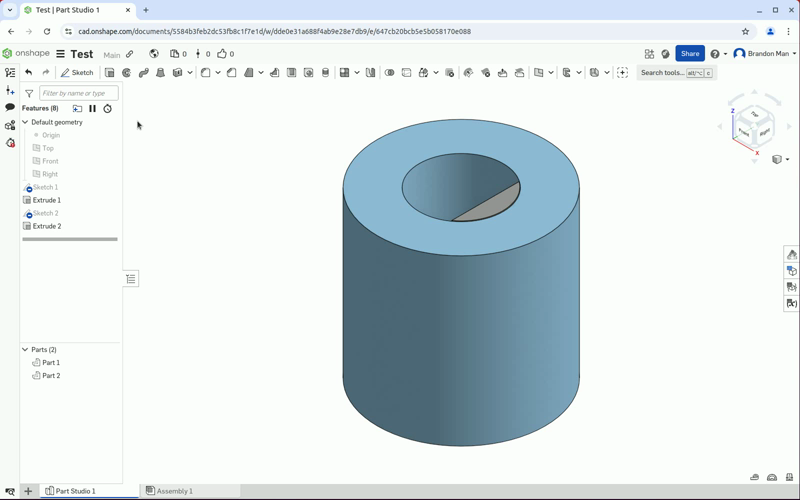
mouse_move(73, 189)
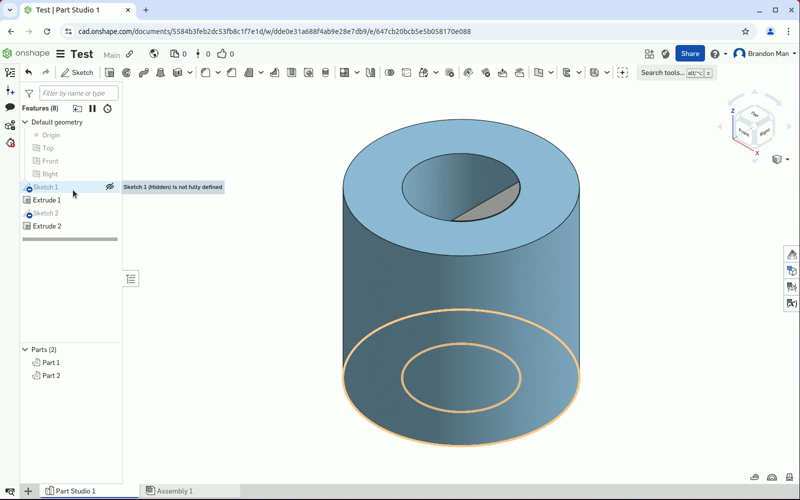
click(73, 189)